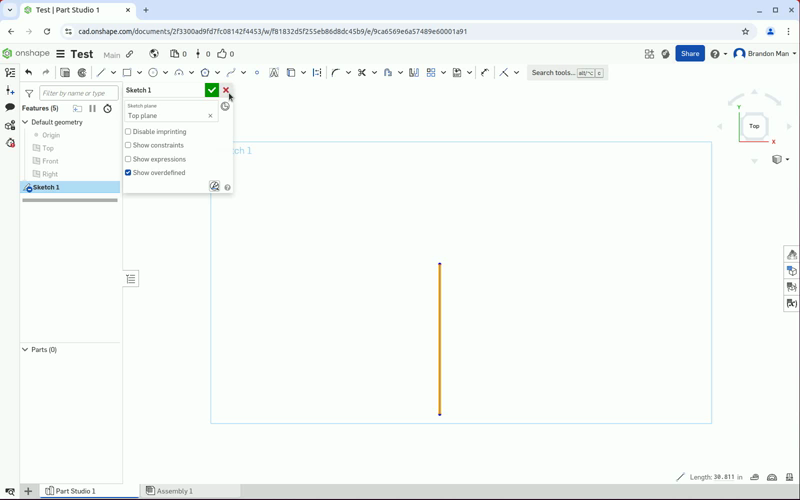
key(shift+h)
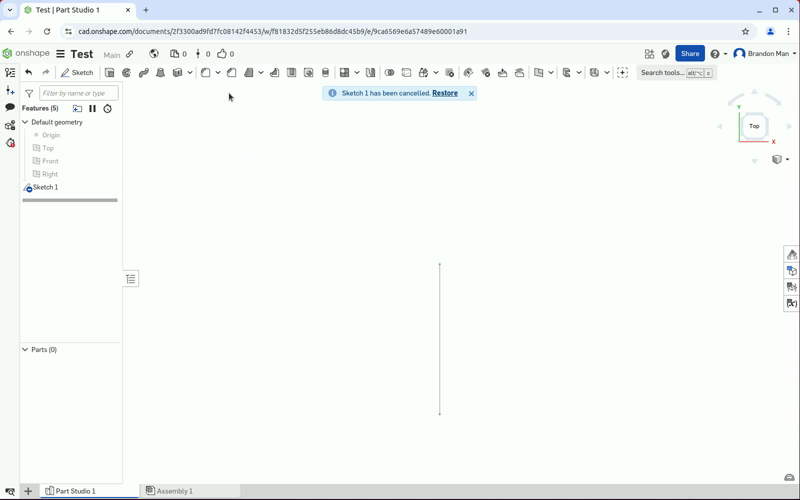
key(shift+s)
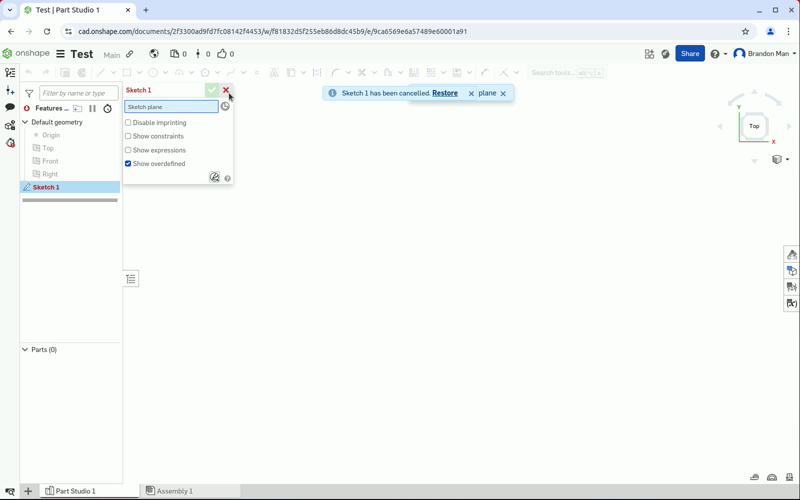
mouse_move(73, 150)
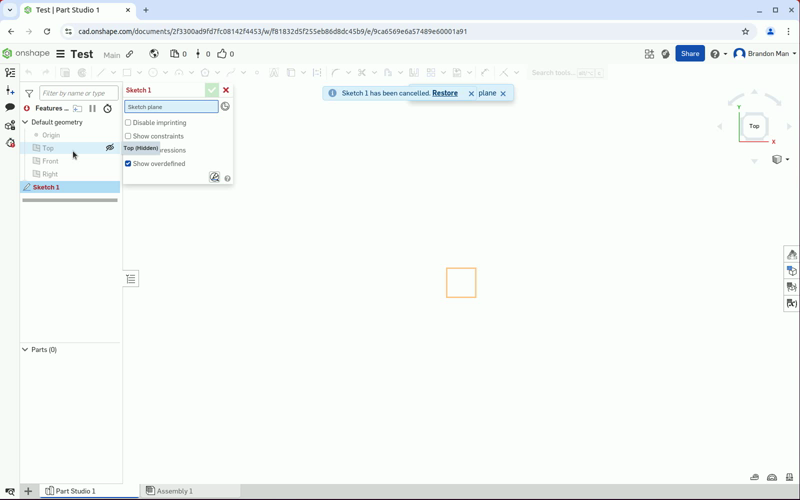
click(73, 150)
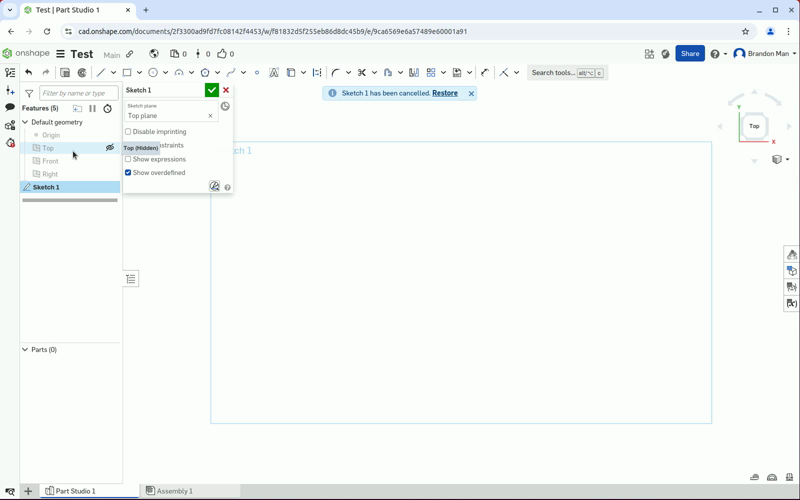
mouse_move(73, 352)
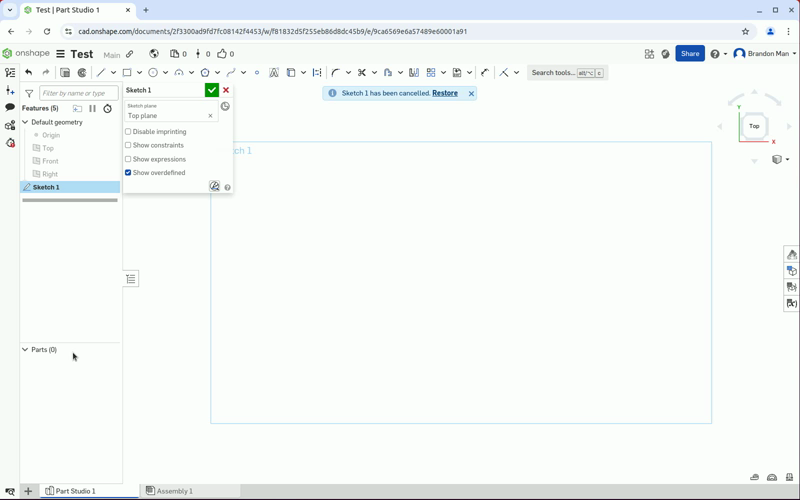
key(y)
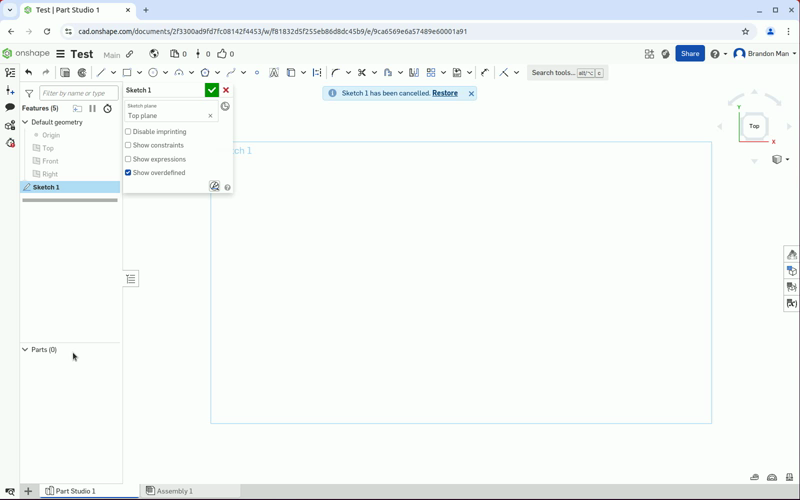
key(c)
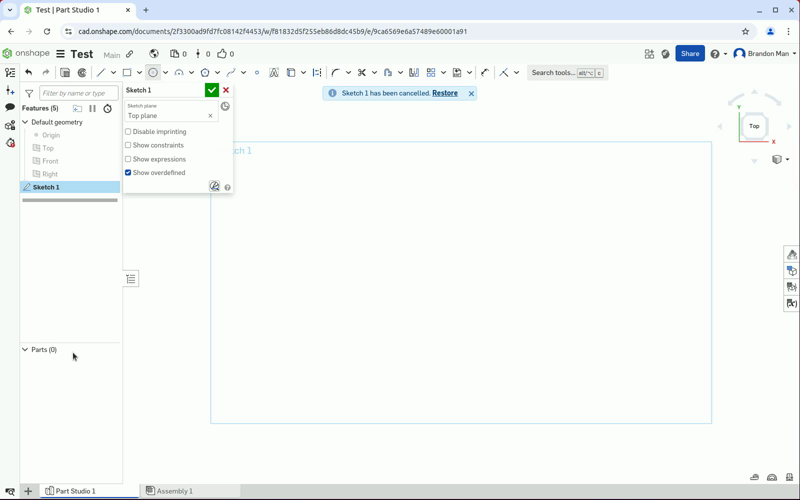
key_down(shift)
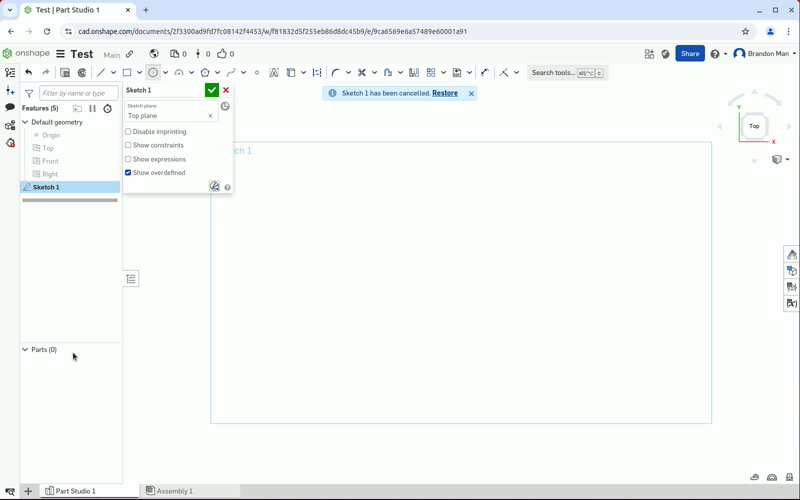
mouse_move(461, 282)
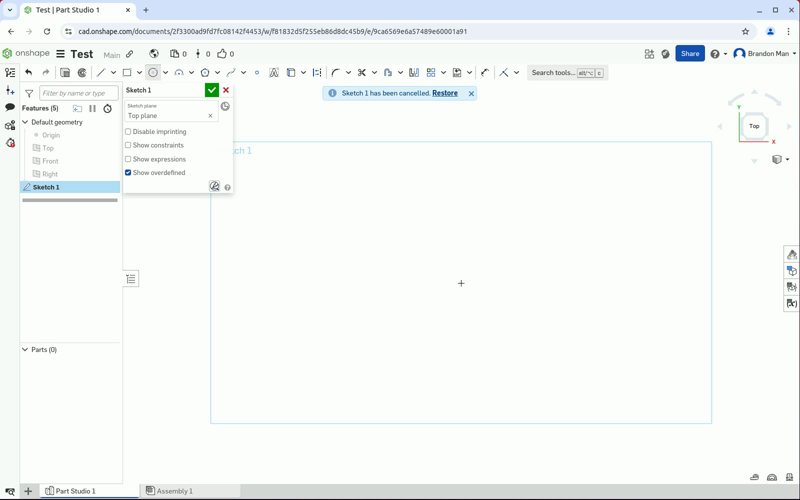
click(461, 282)
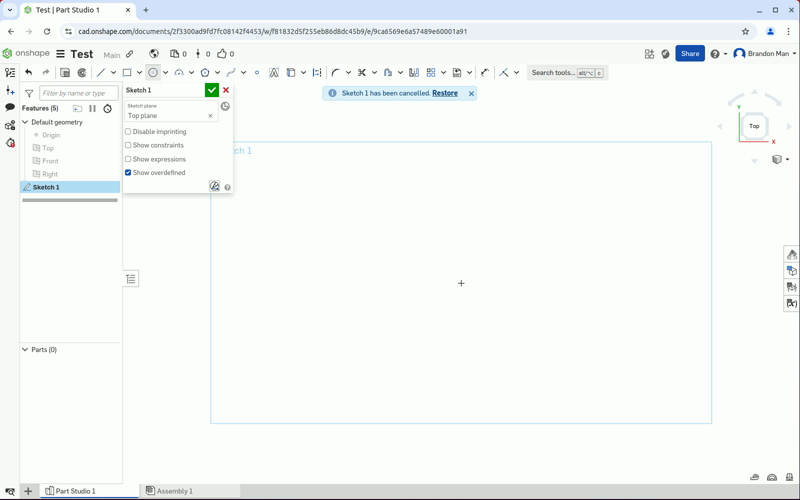
key_up(shift)
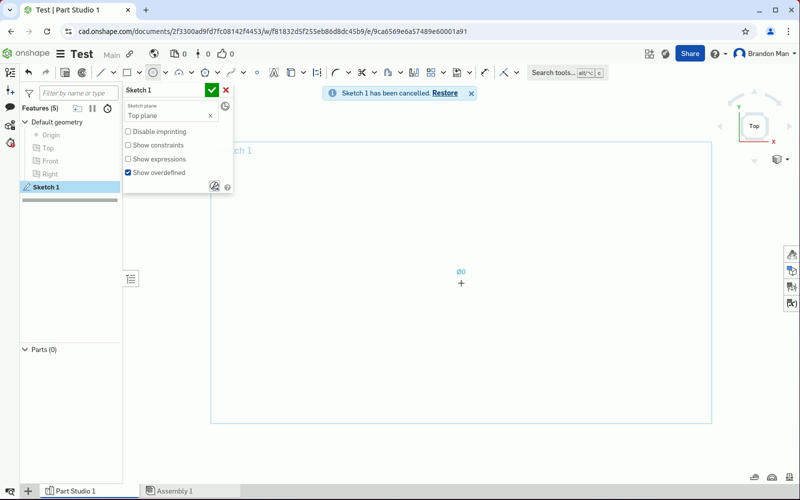
mouse_move(490, 282)
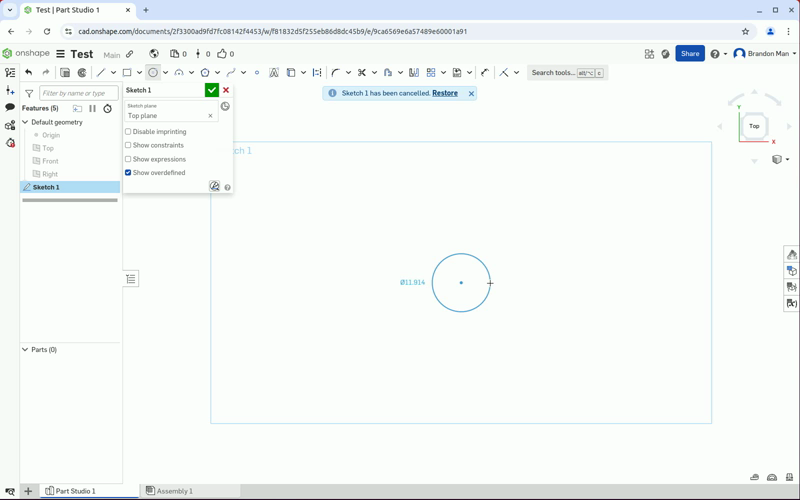
click(490, 282)
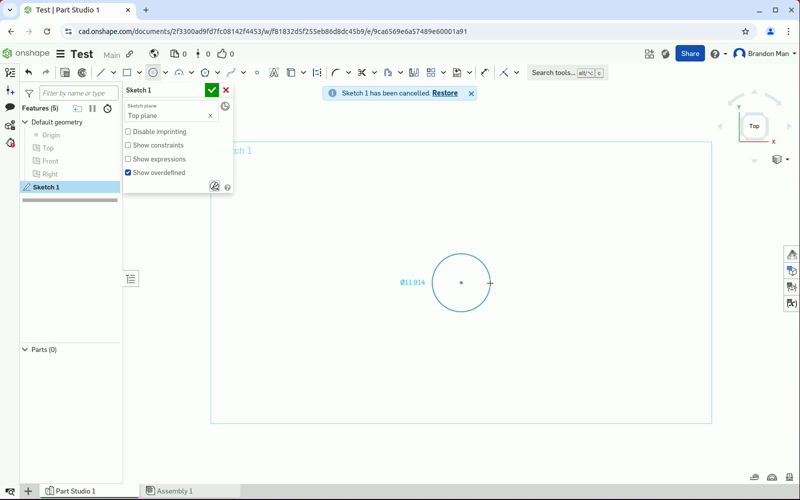
key(esc)
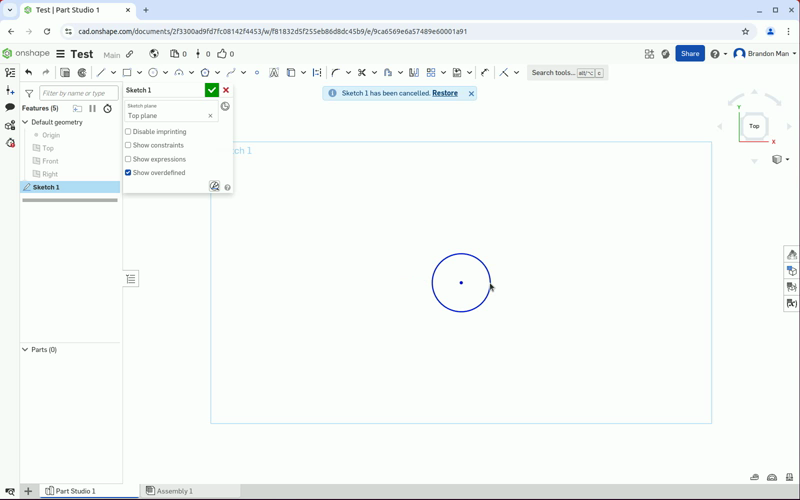
key(c)
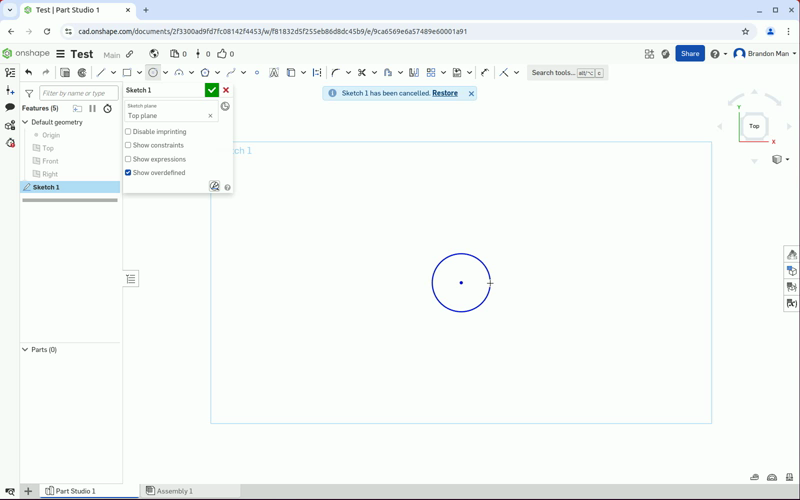
key_down(shift)
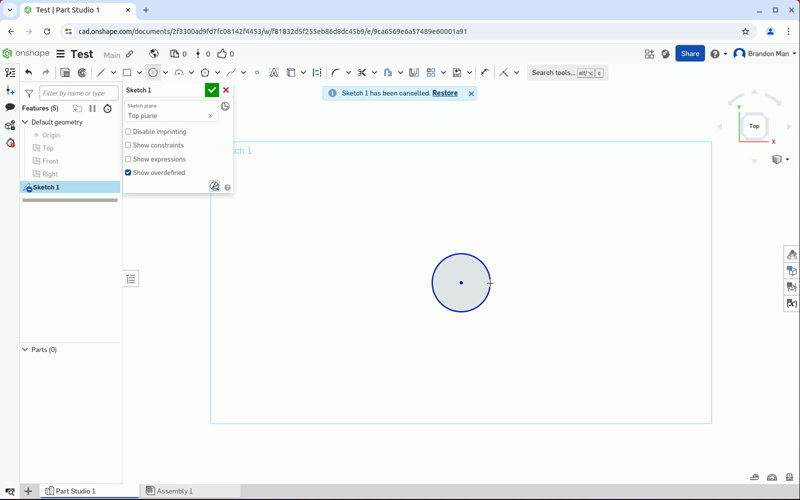
mouse_move(461, 282)
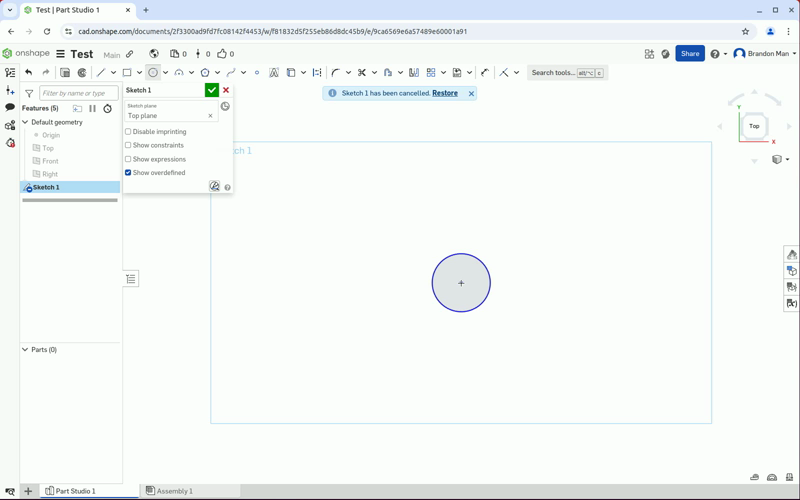
click(461, 282)
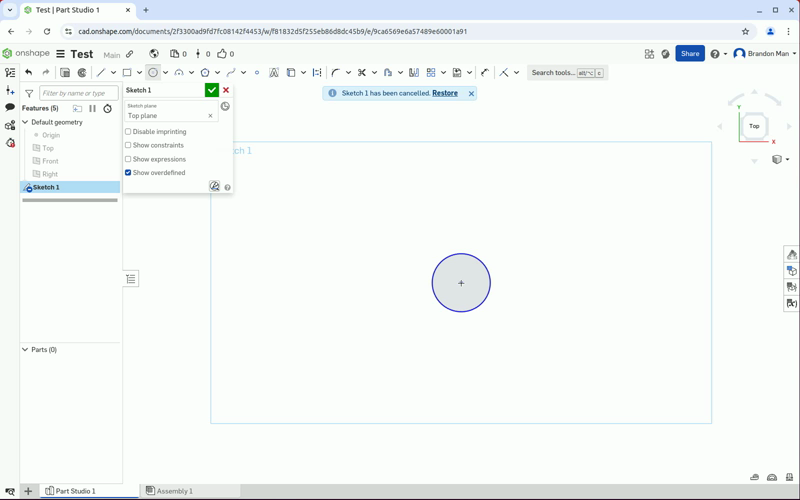
key_up(shift)
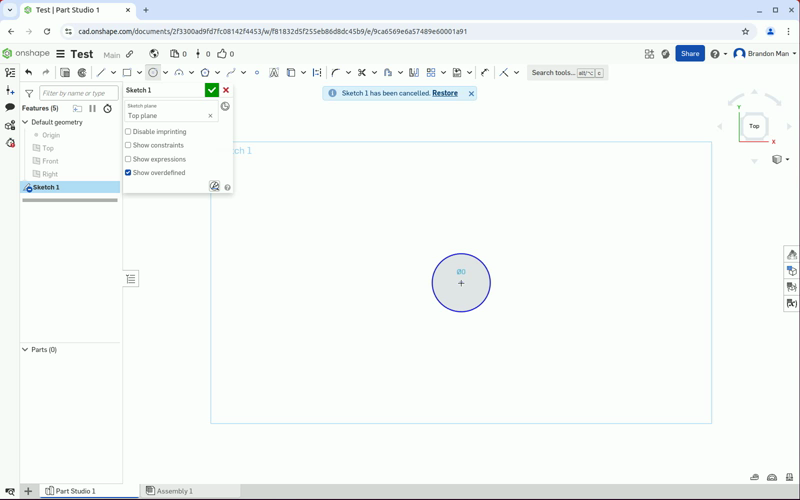
mouse_move(472, 282)
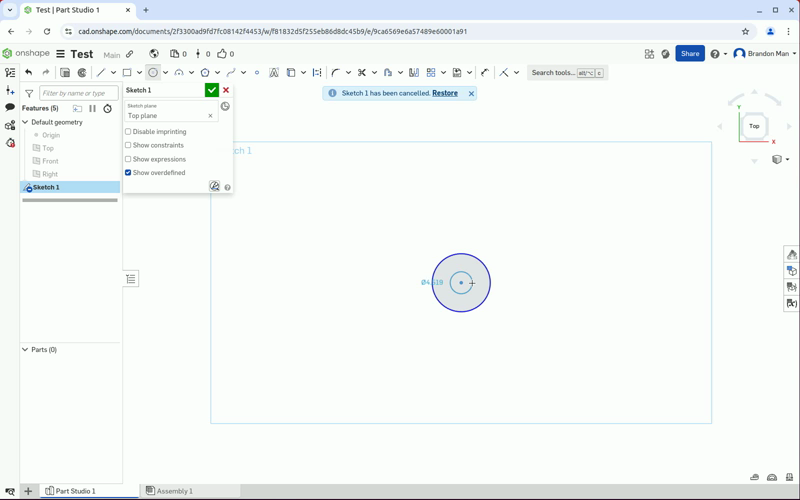
click(472, 282)
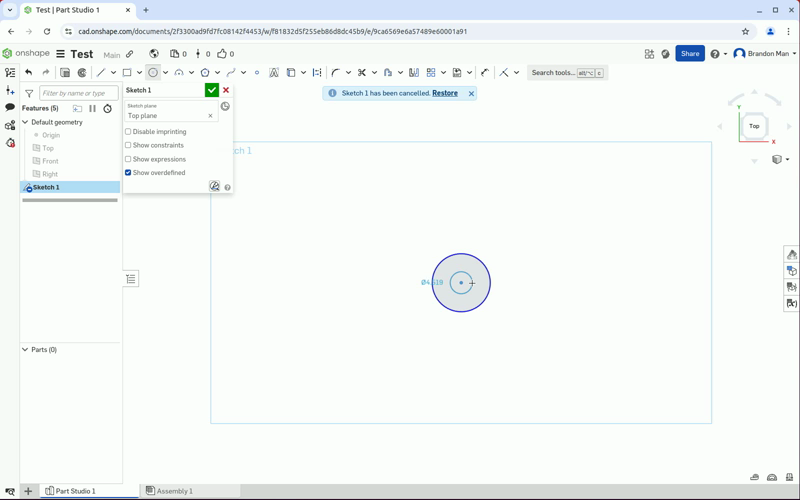
key(esc)
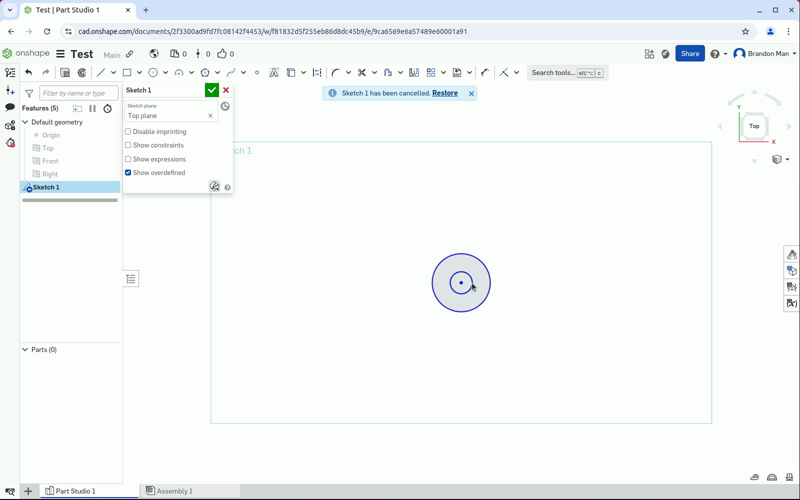
mouse_move(451, 299)
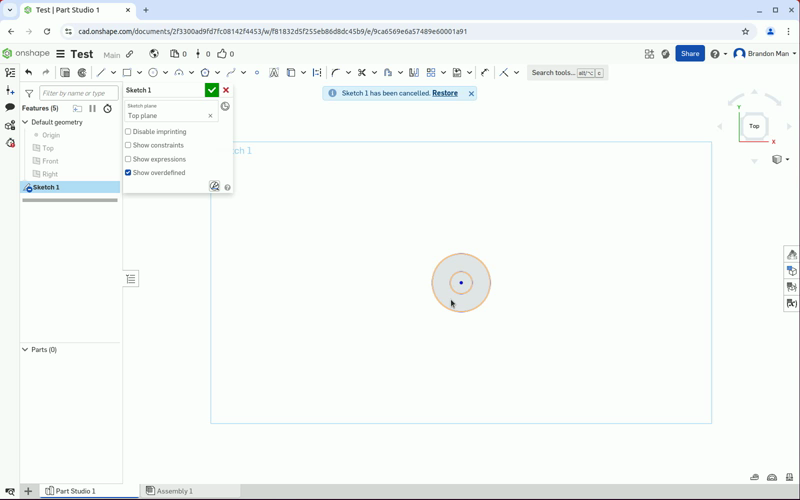
click(451, 299)
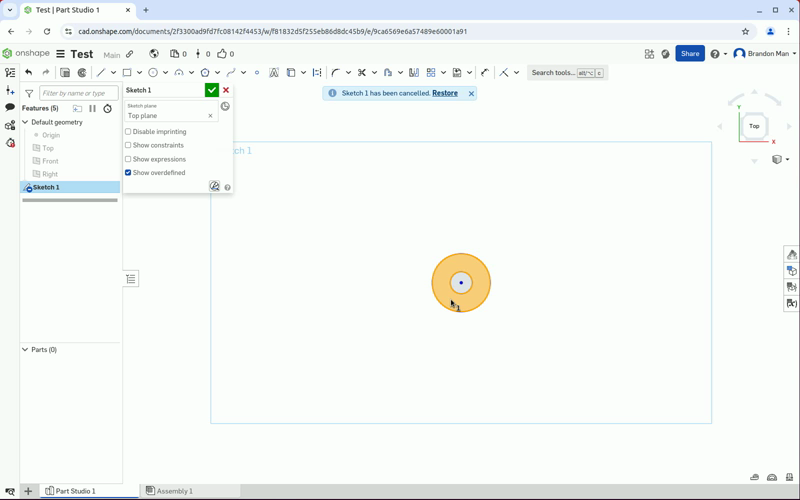
mouse_move(73, 352)
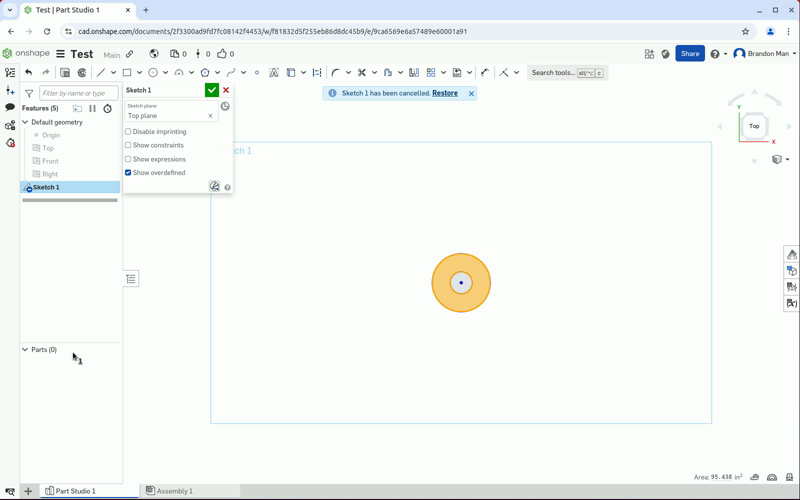
key(shift+y)
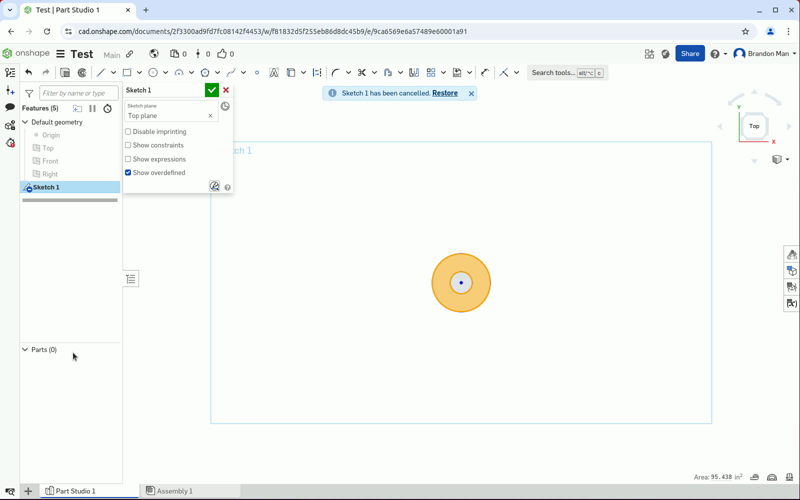
key(shift+e)
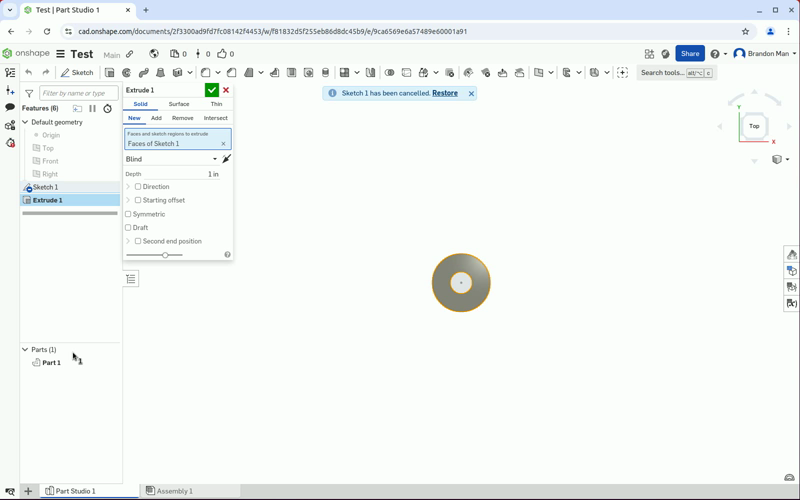
mouse_move(143, 106)
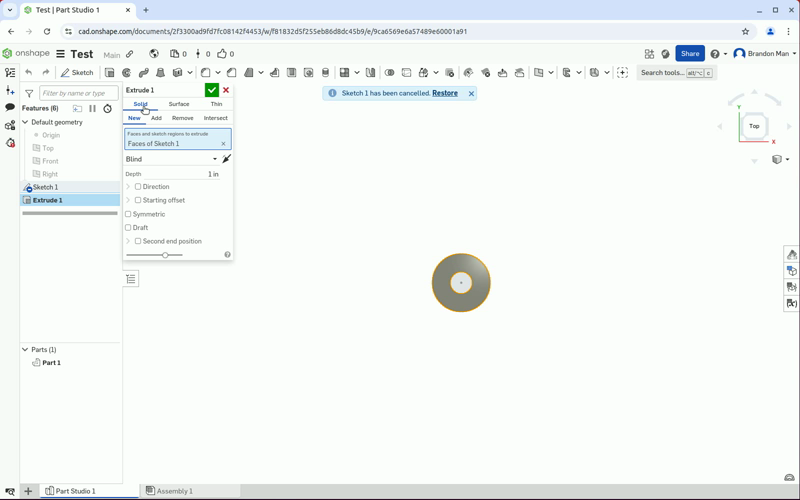
click(143, 106)
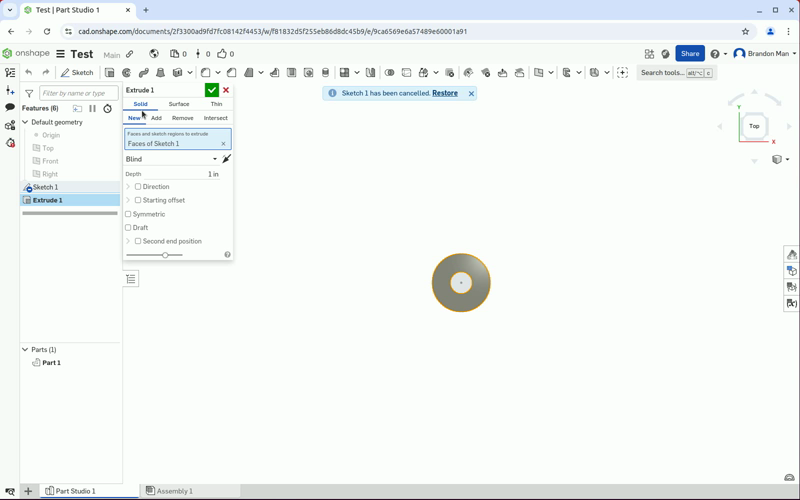
mouse_move(137, 120)
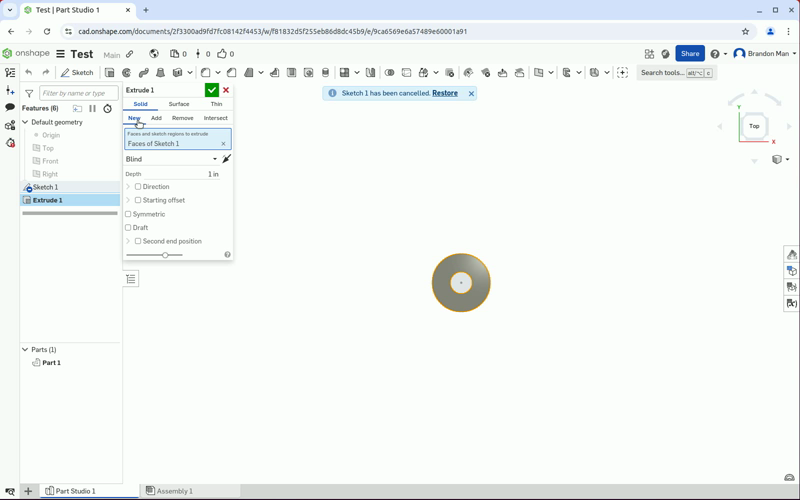
click(137, 120)
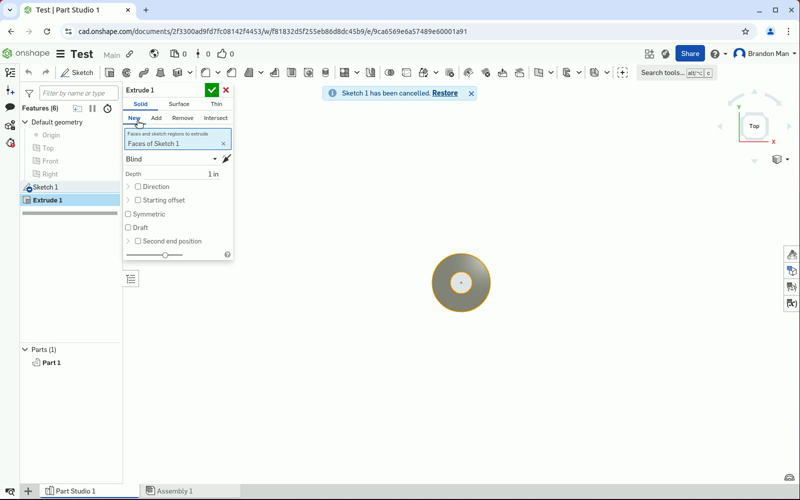
key(tab, 4)
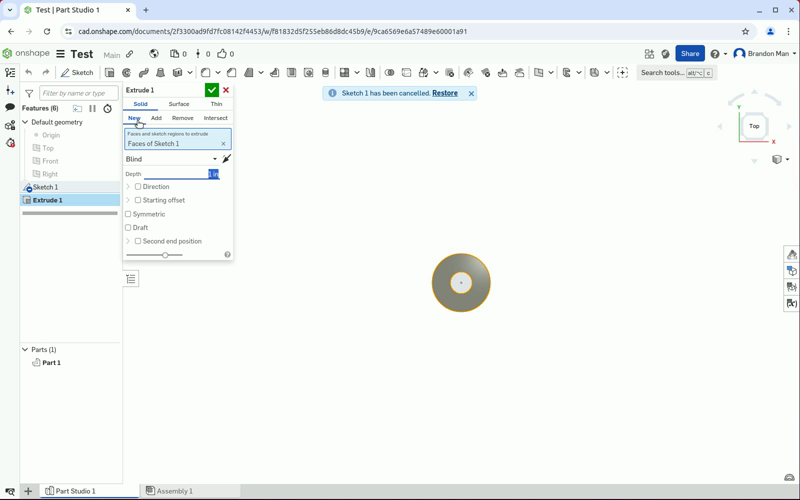
text(5.536)
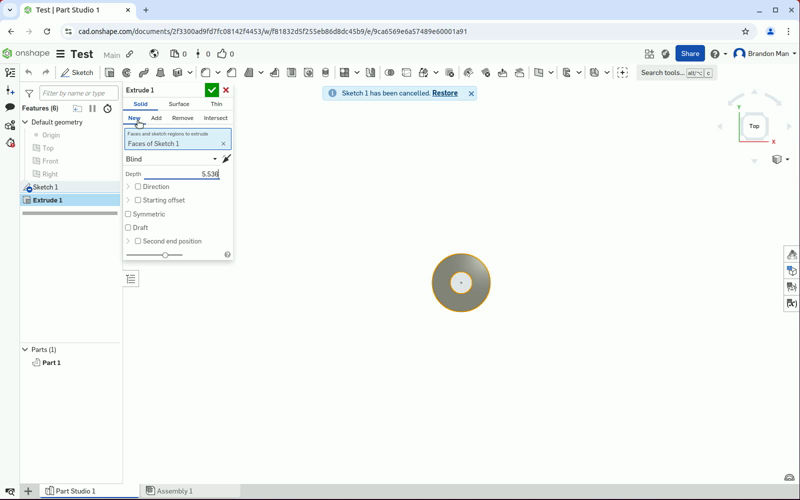
key(enter)
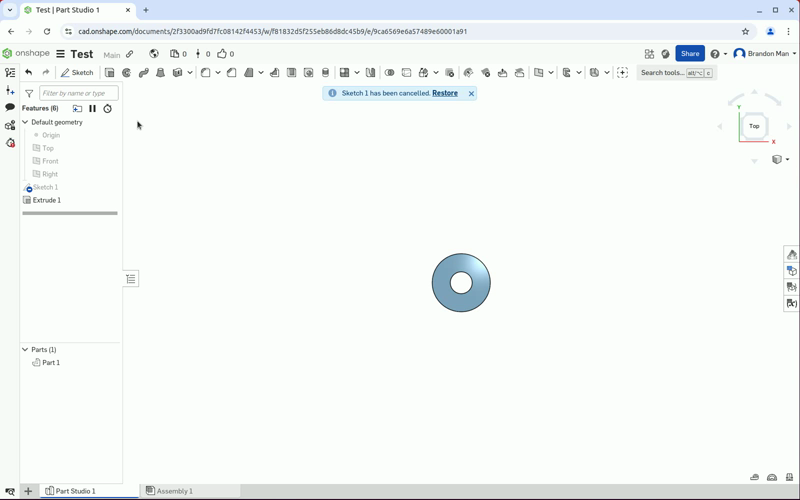
key(shift+h)
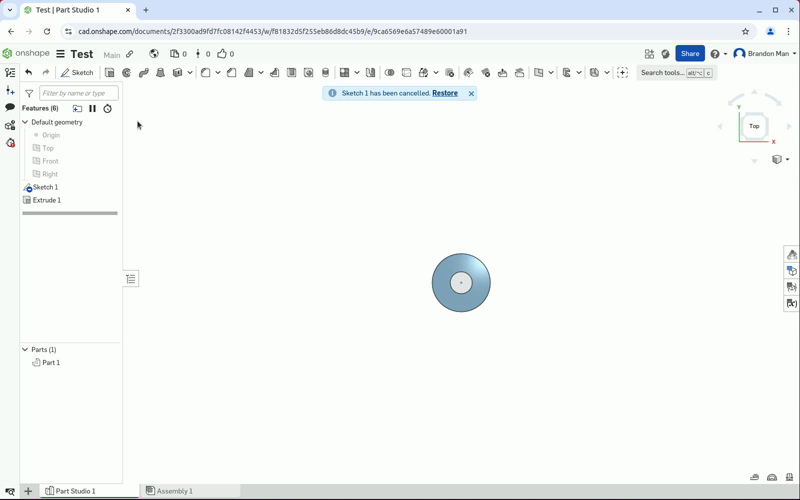
key(shift+h)
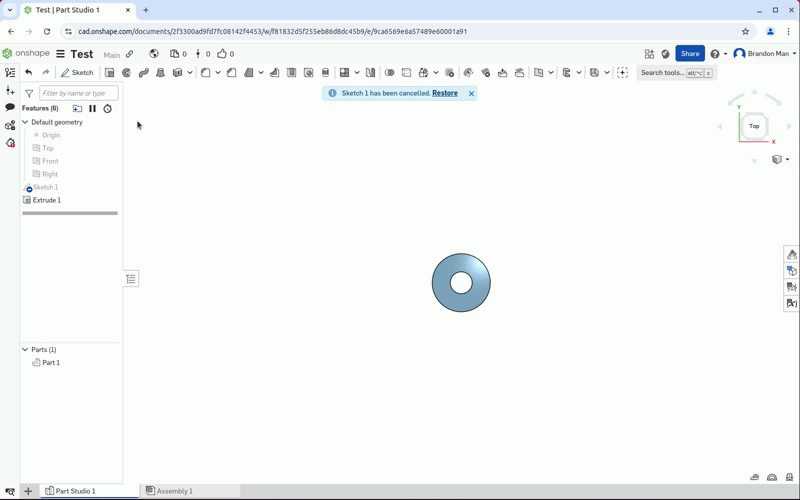
mouse_move(73, 189)
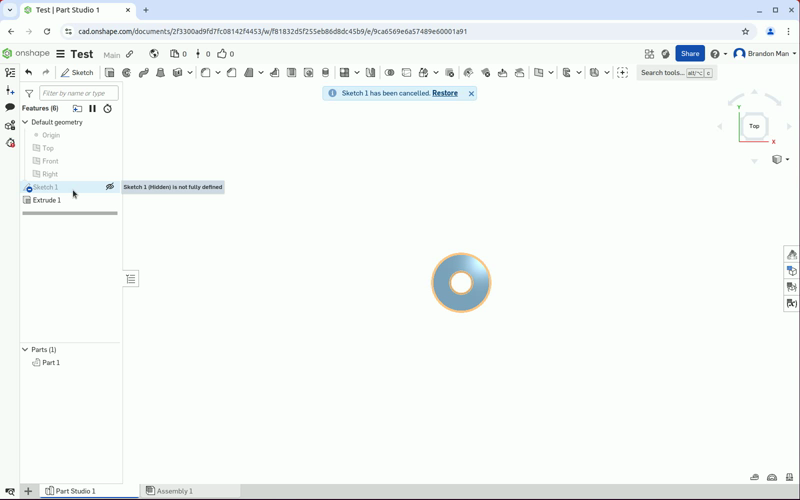
click(73, 189)
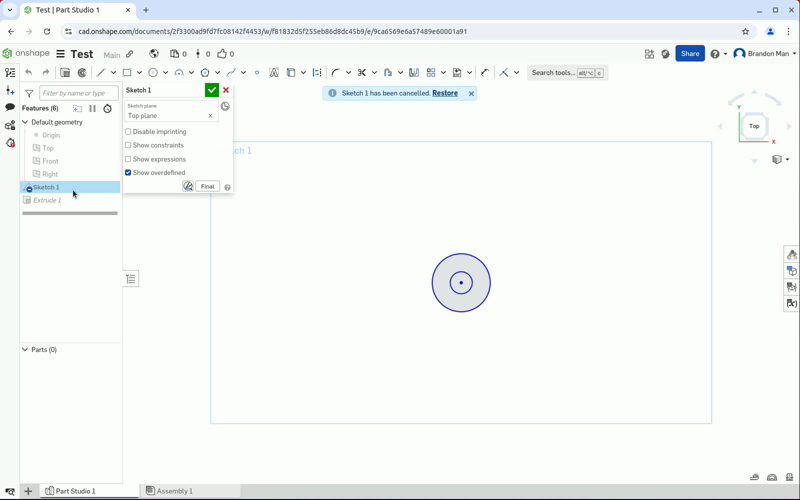
mouse_move(229, 92)
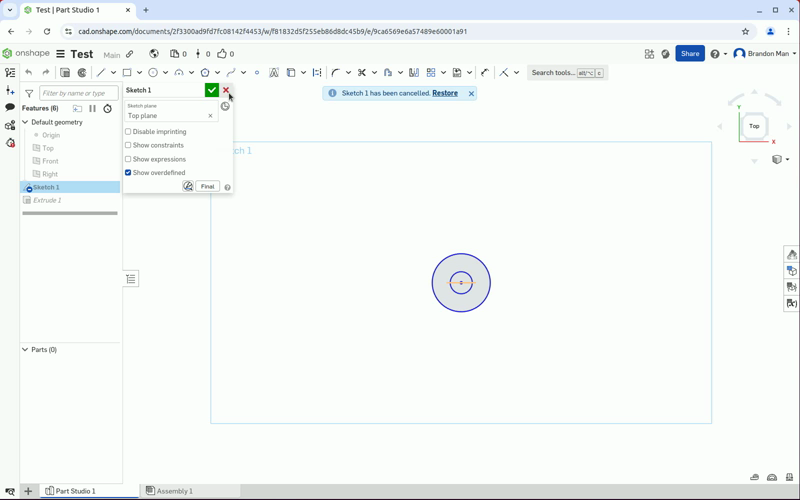
click(229, 92)
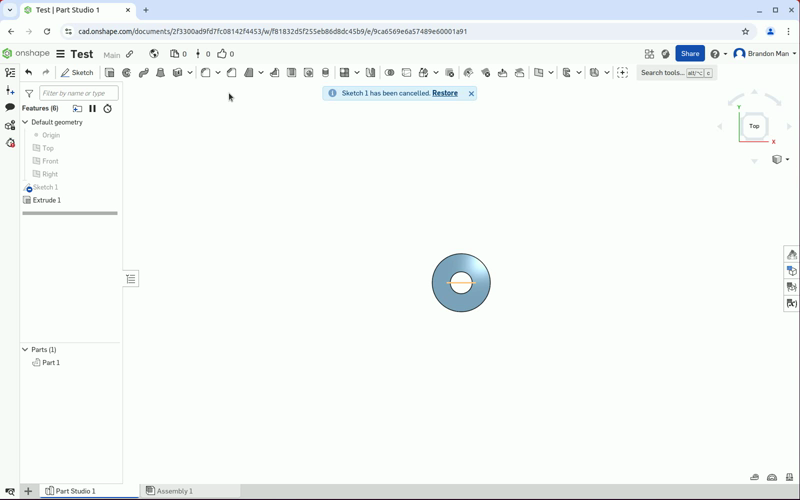
mouse_move(541, 75)
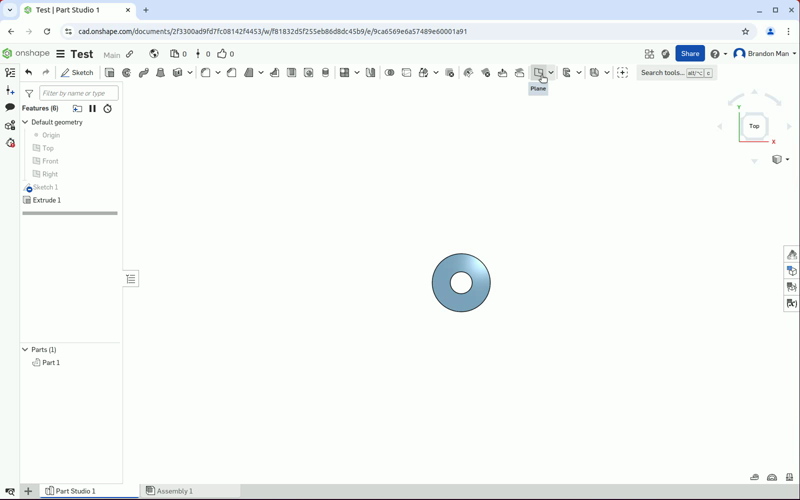
click(541, 75)
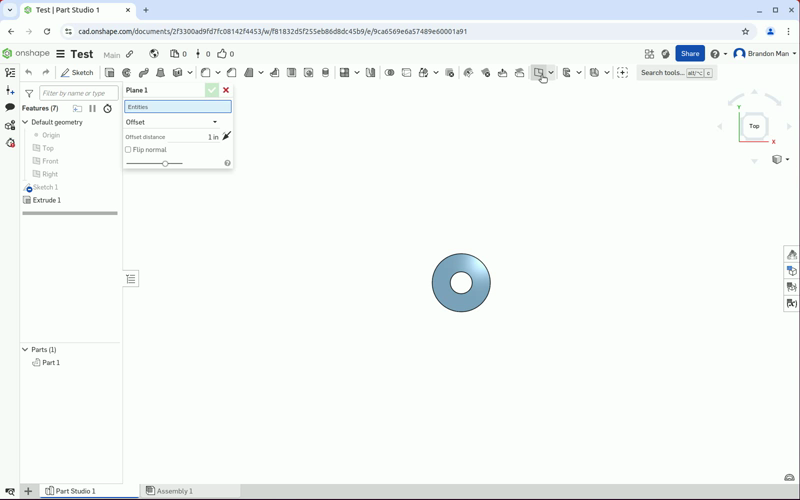
mouse_move(73, 150)
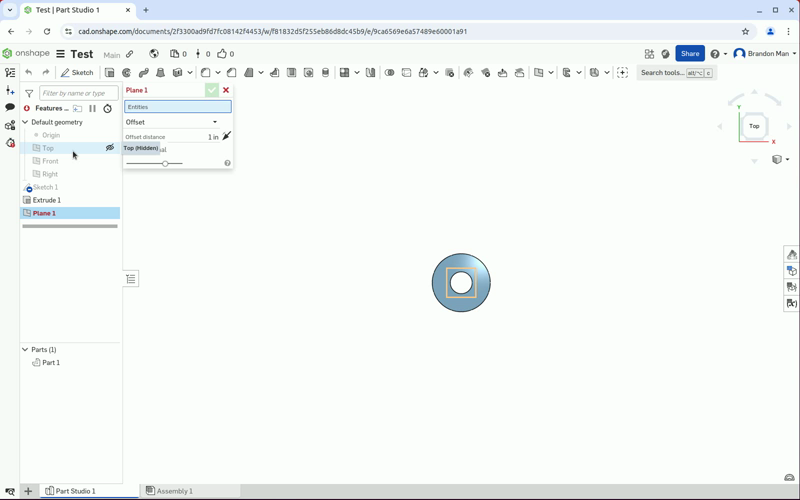
click(73, 150)
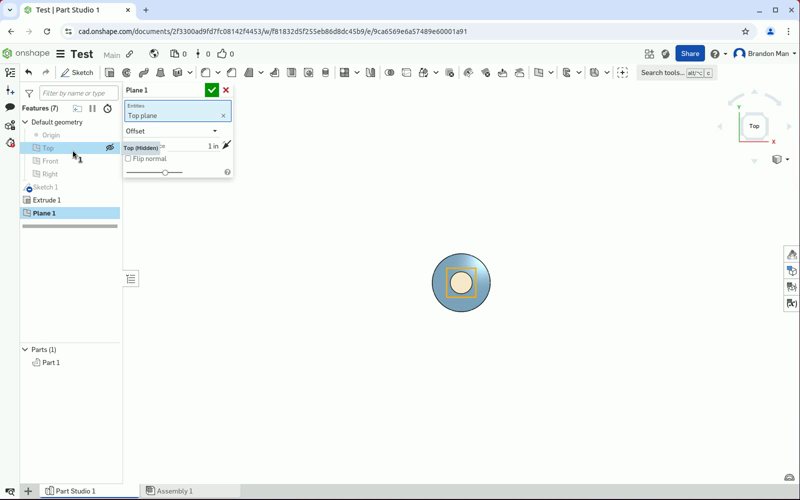
key(tab, 2)
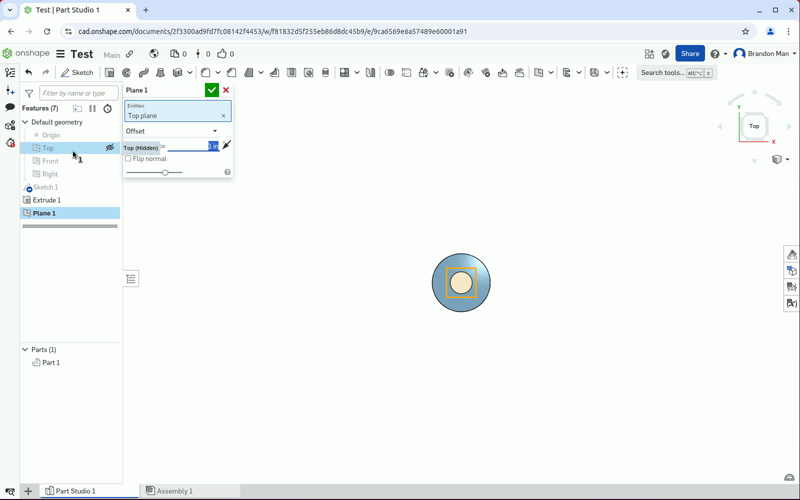
text(5.546)
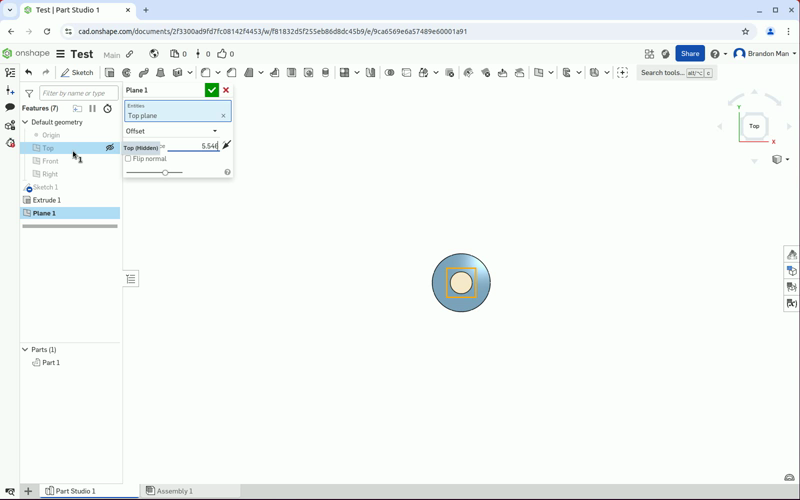
key(enter, 2)
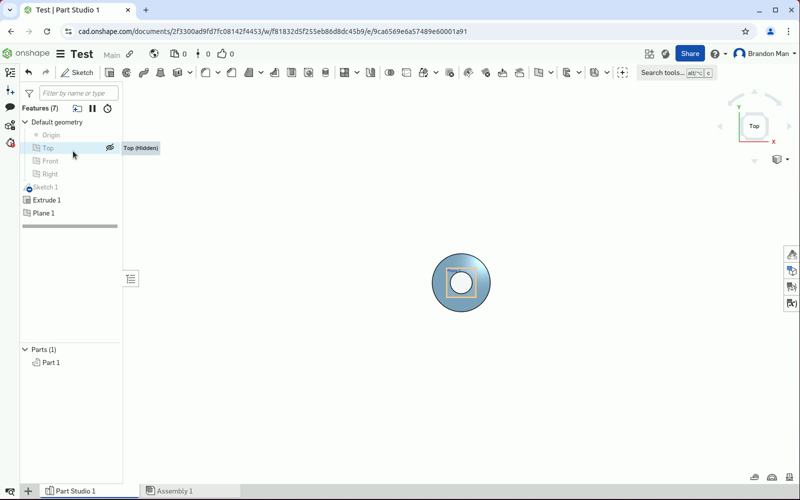
key(shift+s)
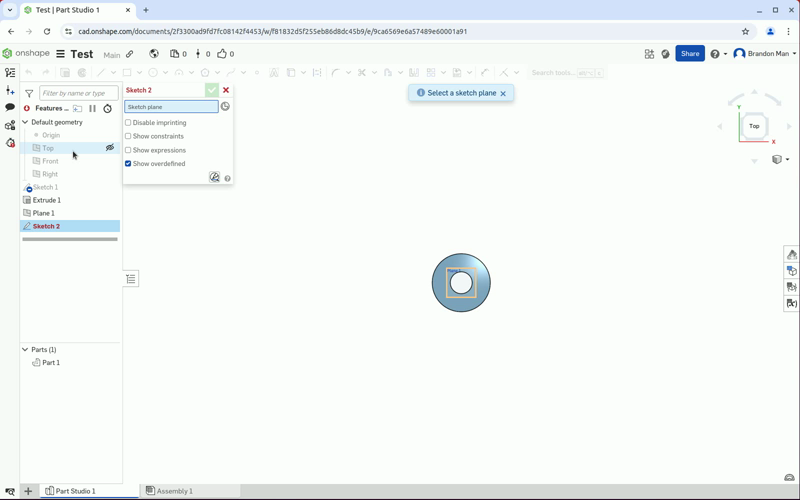
mouse_move(73, 215)
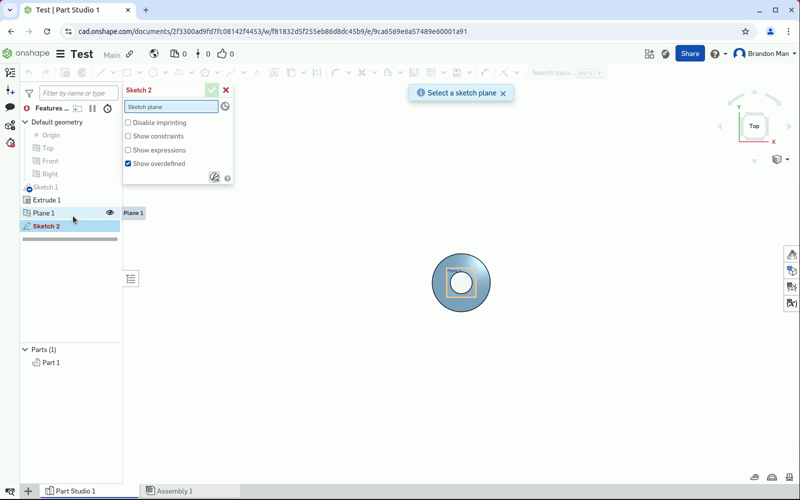
click(73, 215)
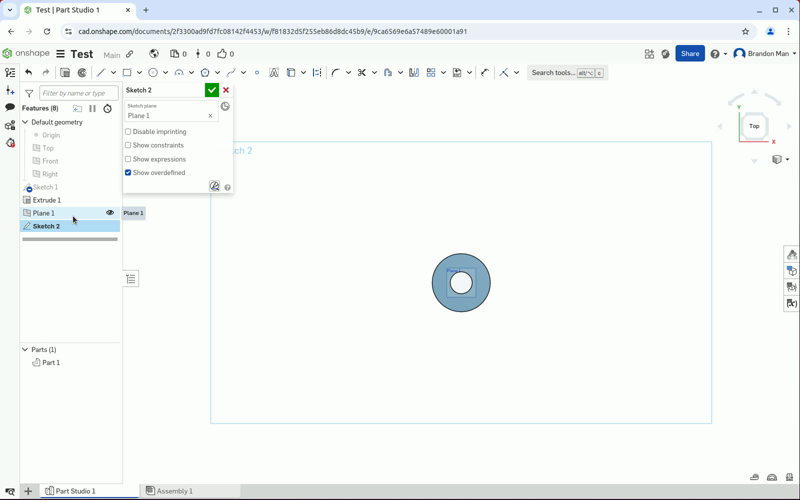
mouse_move(73, 352)
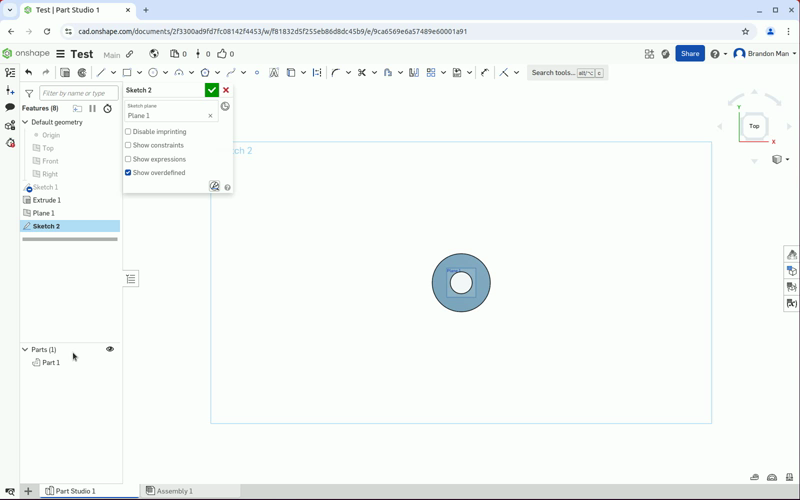
key(y)
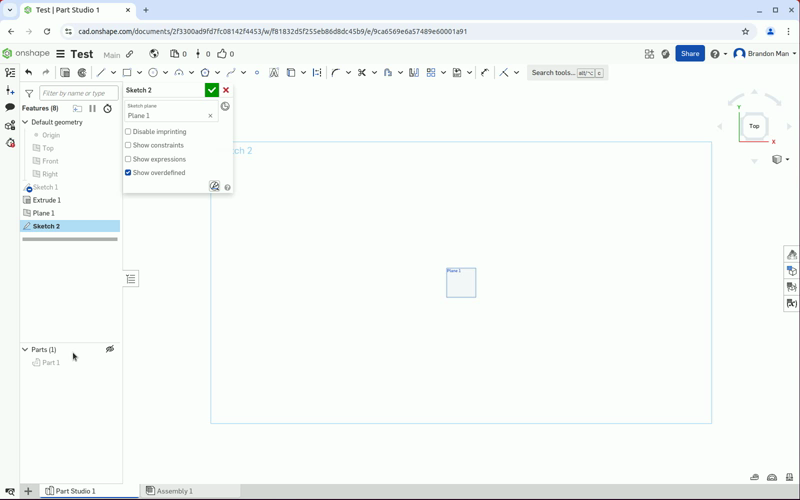
key(c)
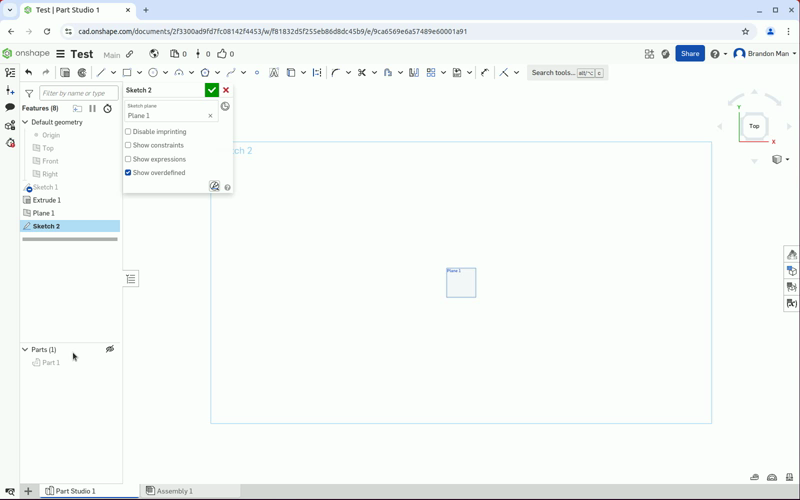
key_down(shift)
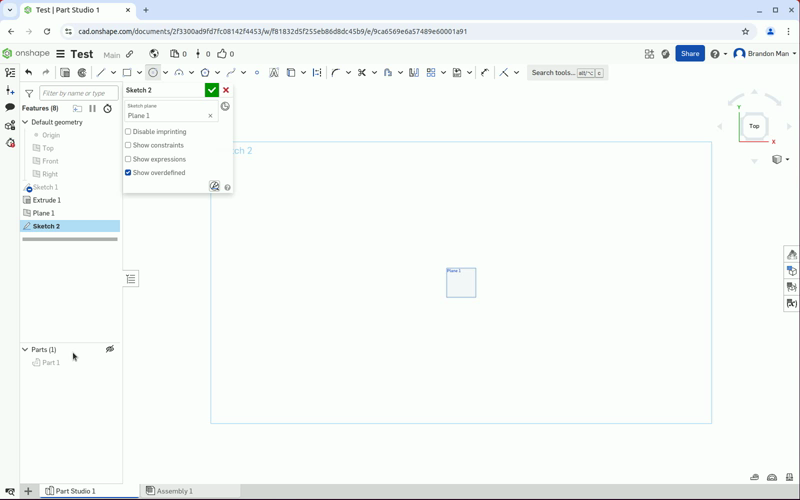
mouse_move(461, 282)
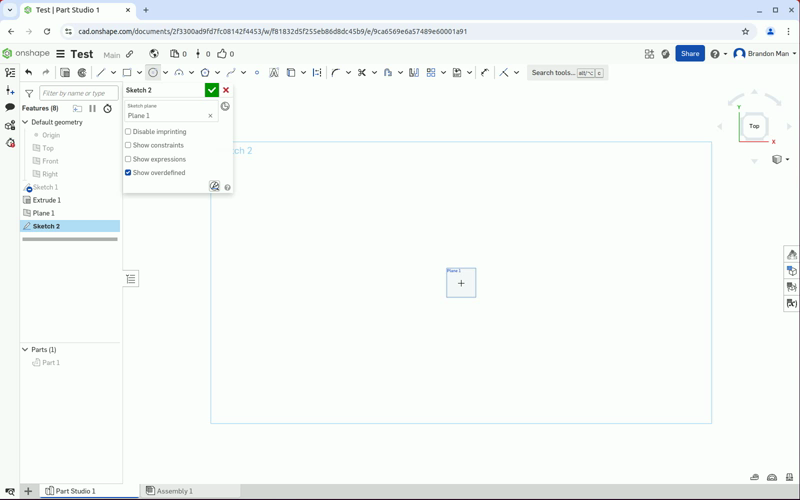
click(461, 282)
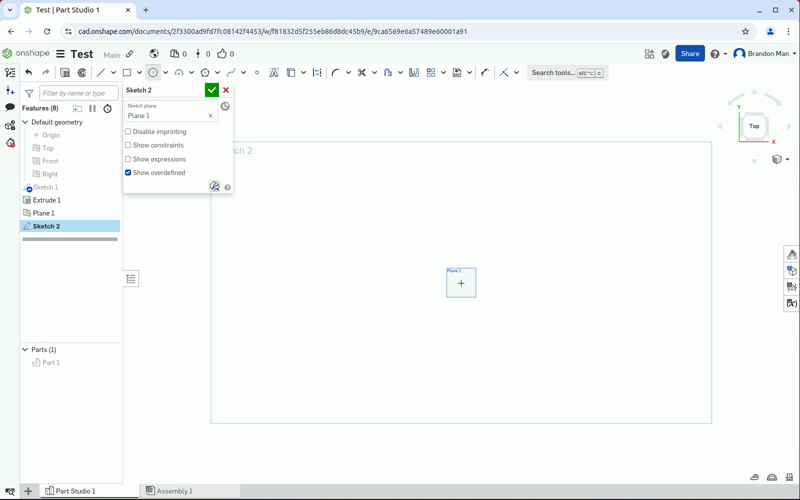
key_up(shift)
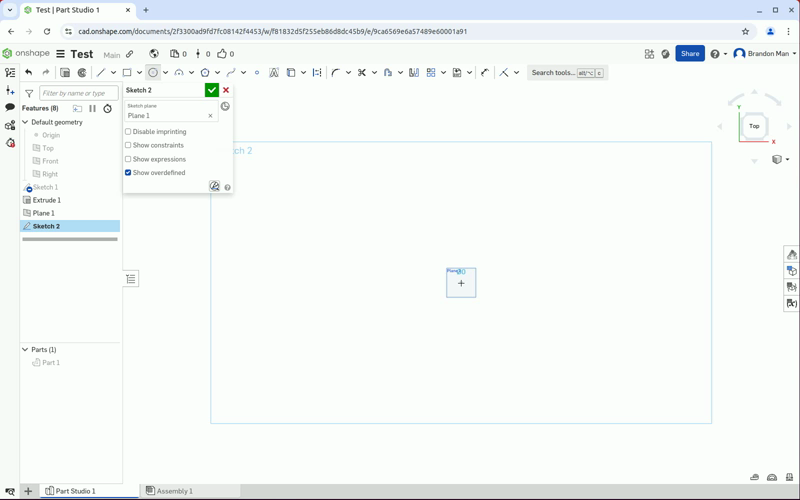
mouse_move(481, 282)
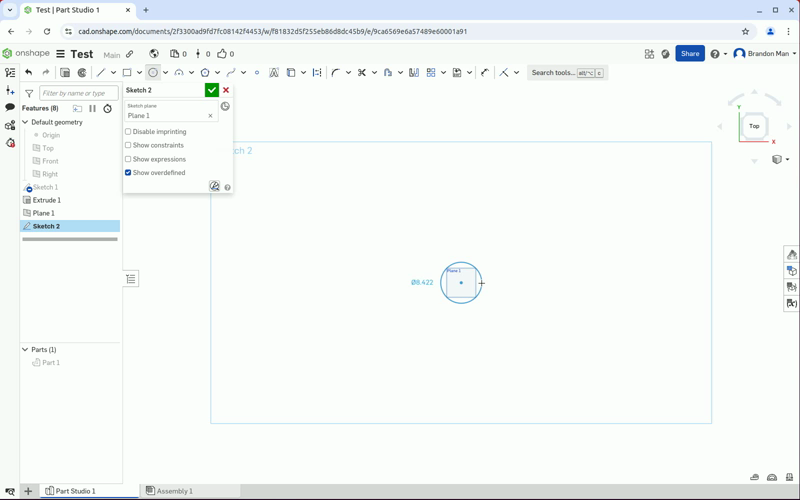
click(481, 282)
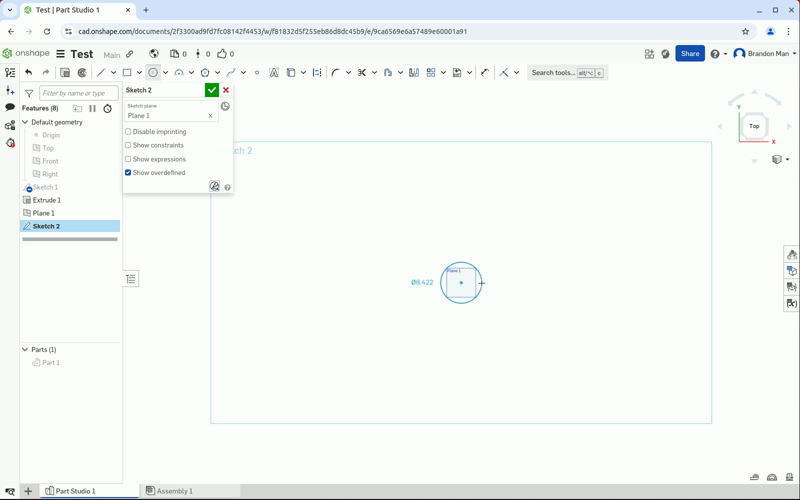
key(esc)
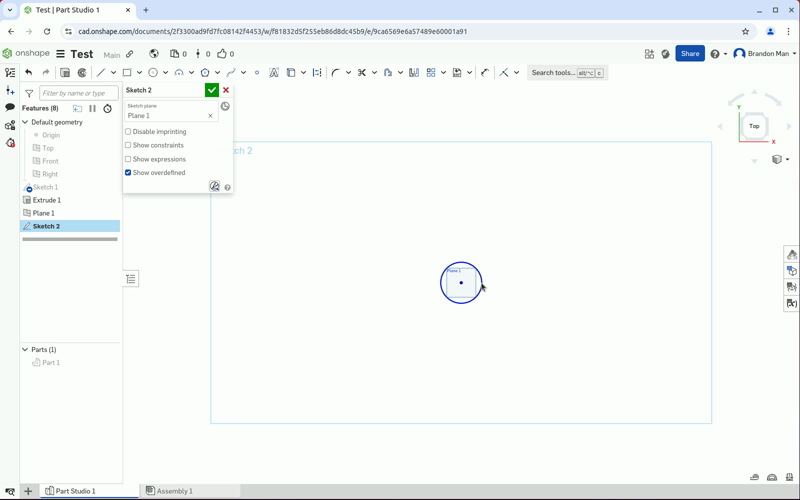
key(c)
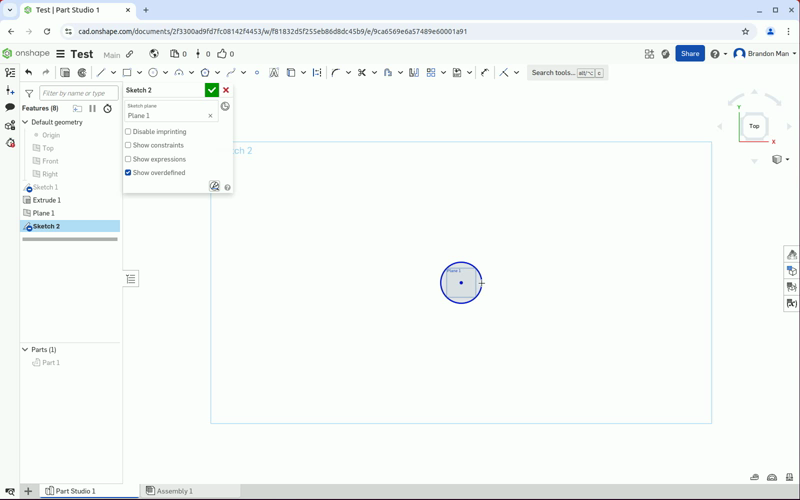
key_down(shift)
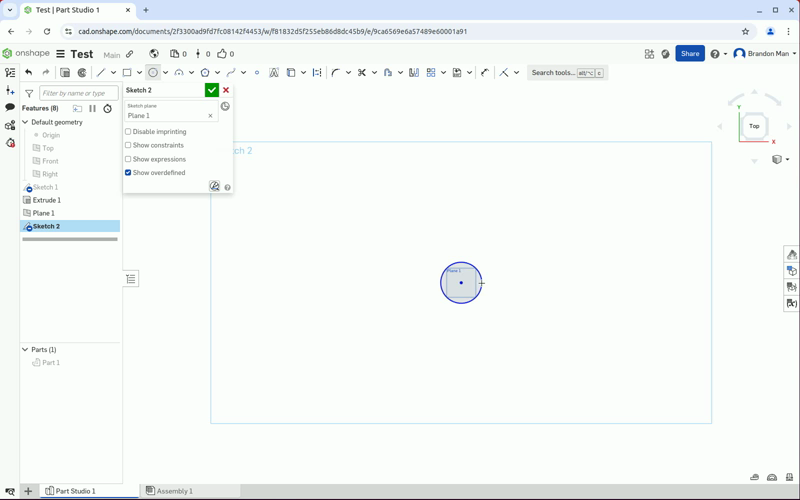
mouse_move(461, 282)
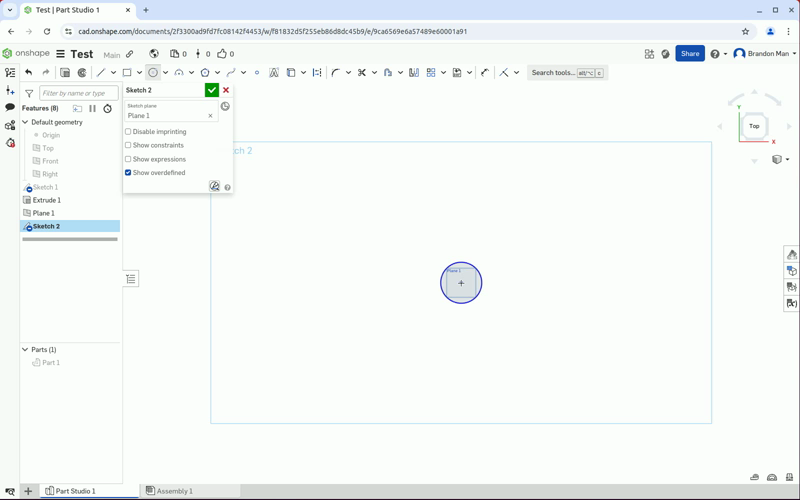
click(461, 282)
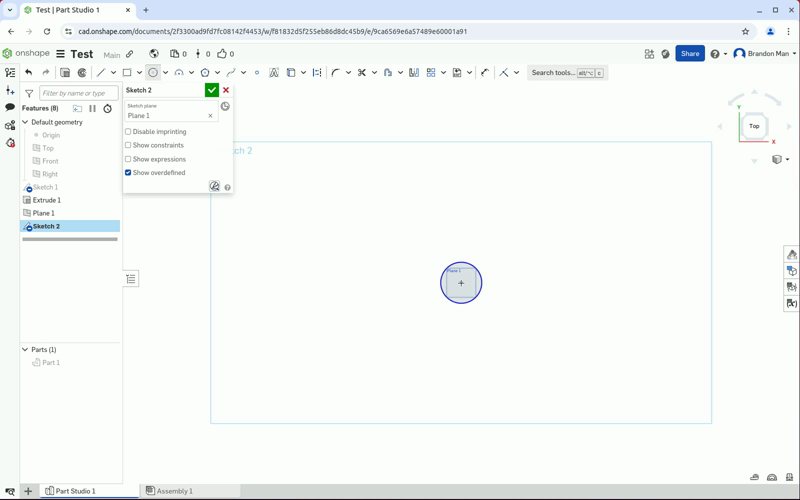
key_up(shift)
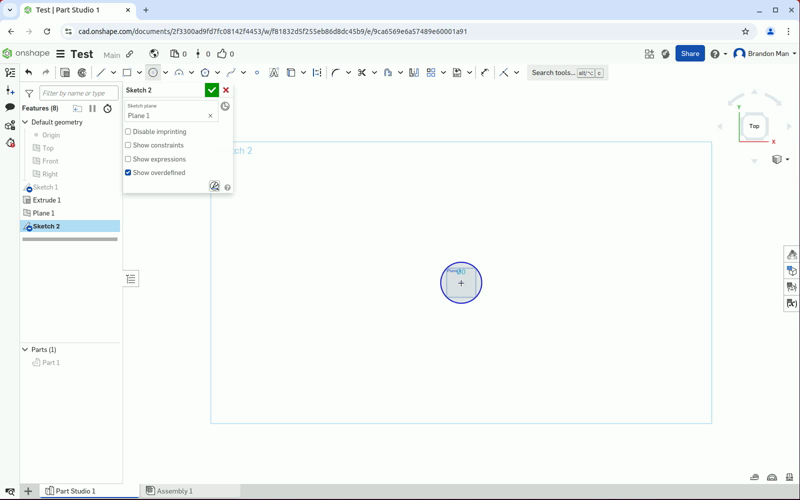
mouse_move(472, 282)
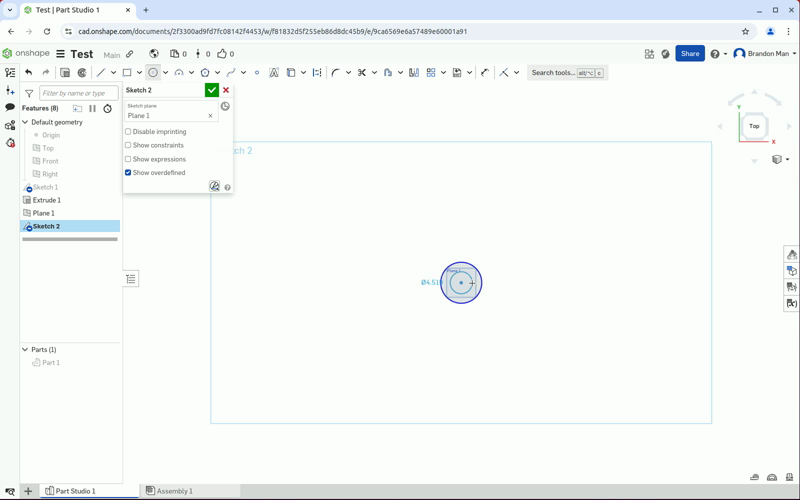
click(472, 282)
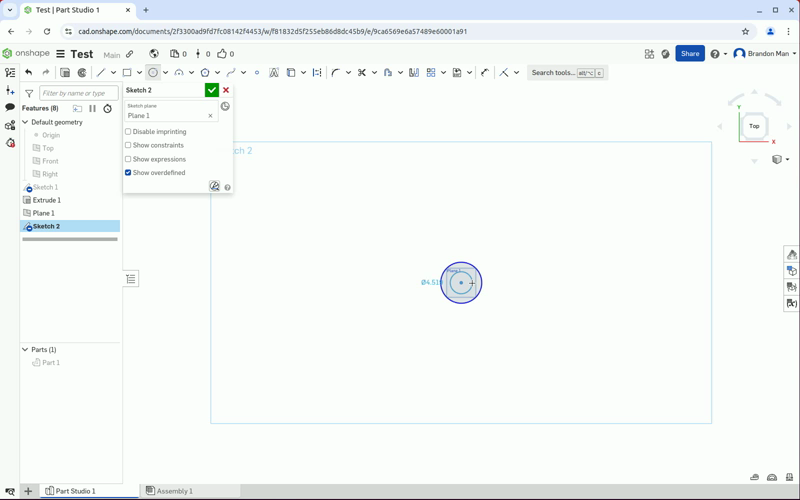
key(esc)
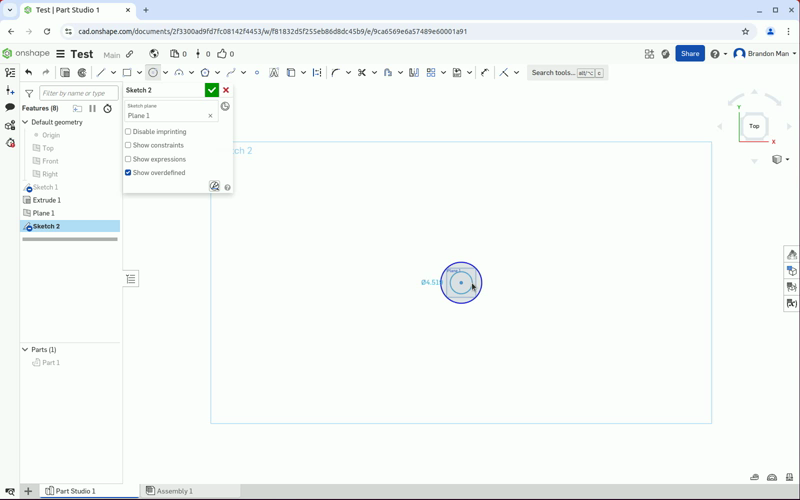
mouse_move(469, 299)
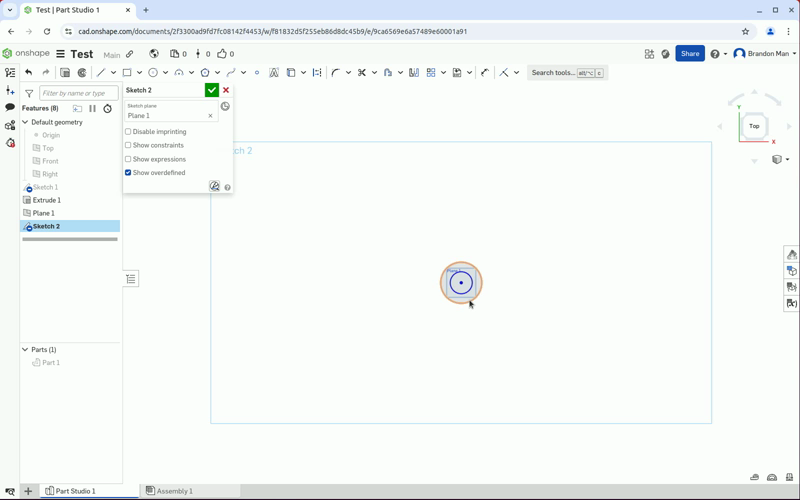
scroll(6)
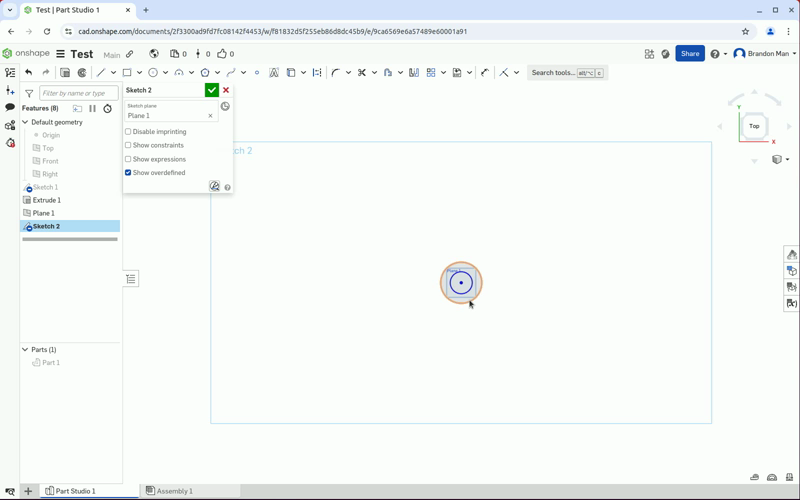
scroll(6)
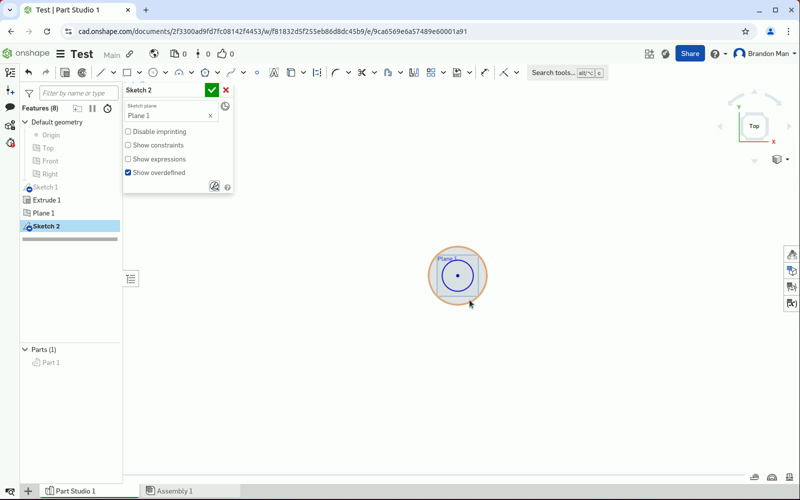
scroll(6)
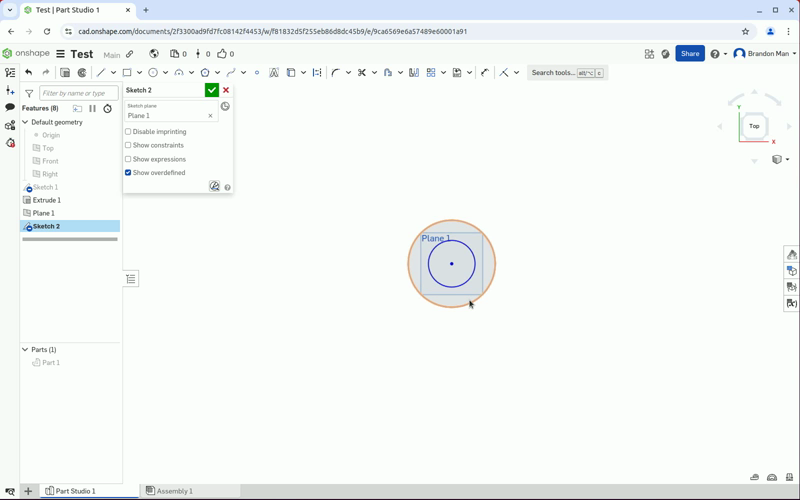
scroll(6)
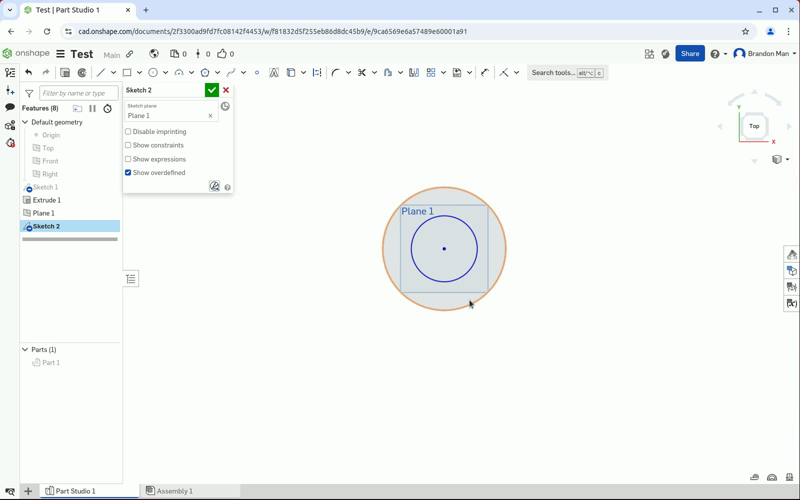
scroll(6)
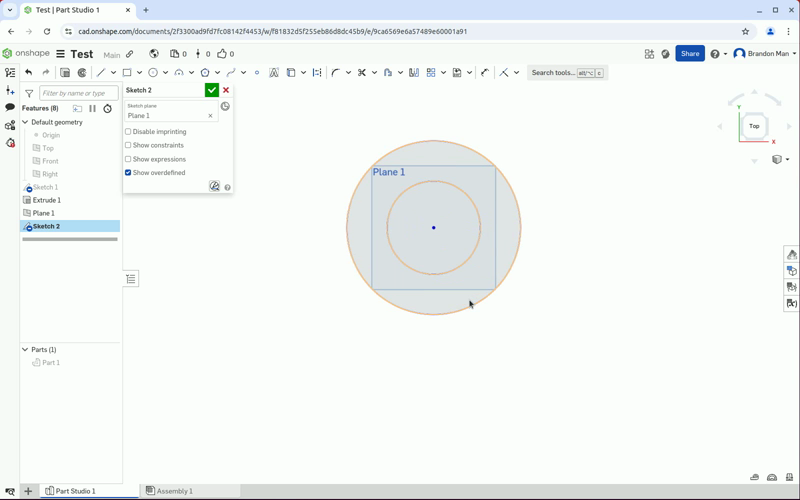
scroll(6)
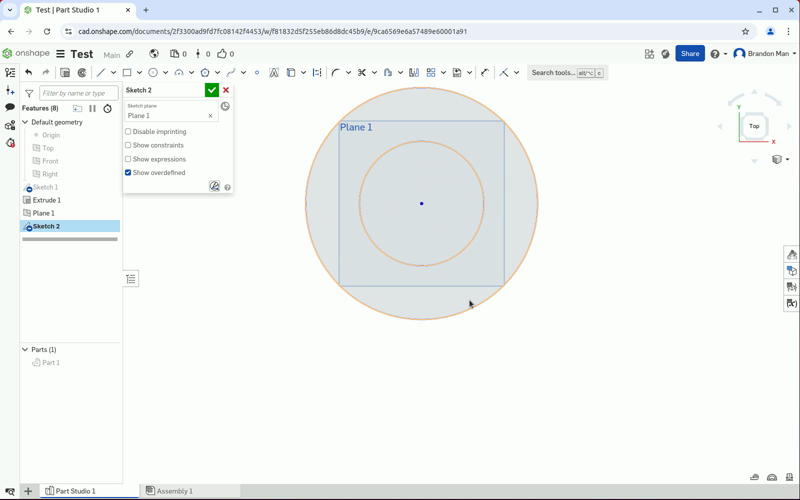
scroll(6)
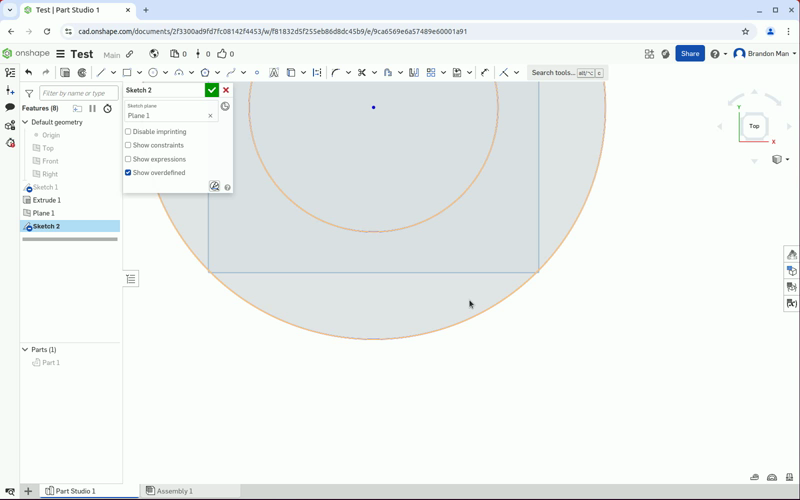
click(469, 299)
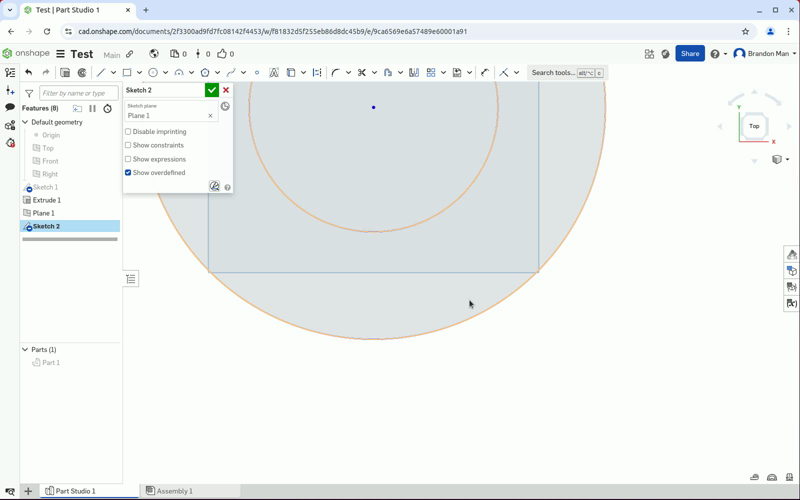
scroll(-6)
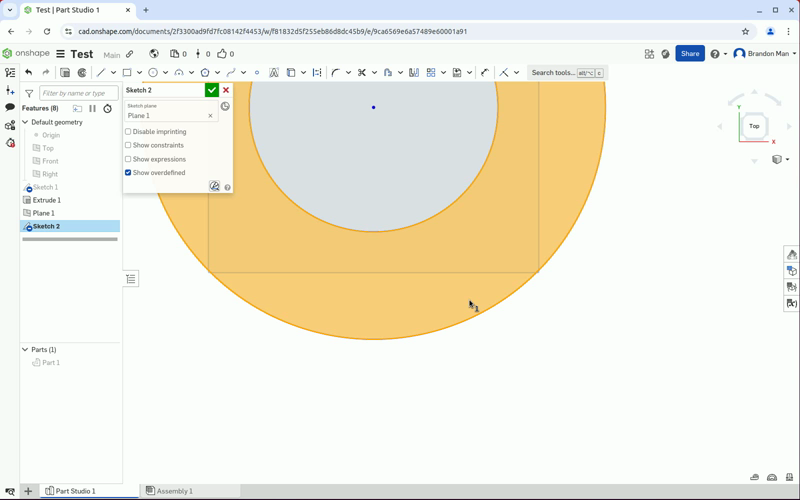
scroll(-6)
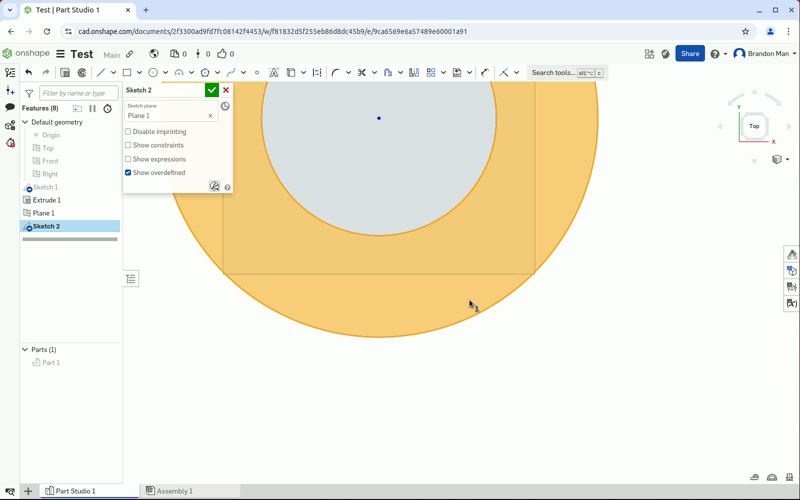
scroll(-6)
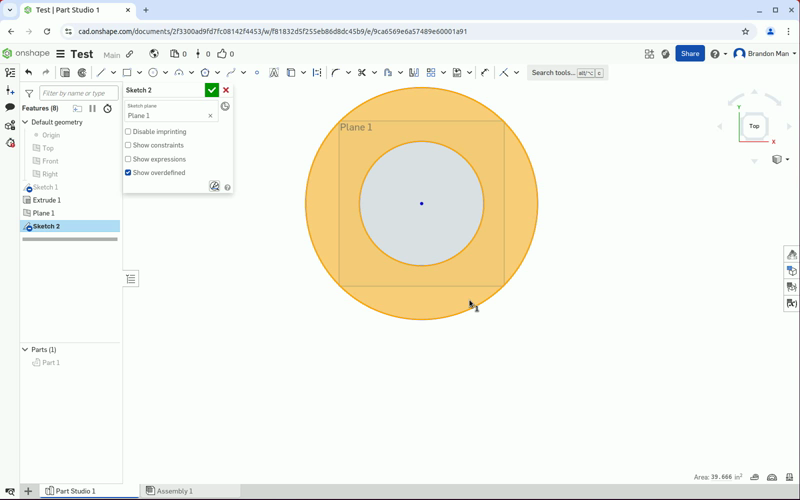
scroll(-6)
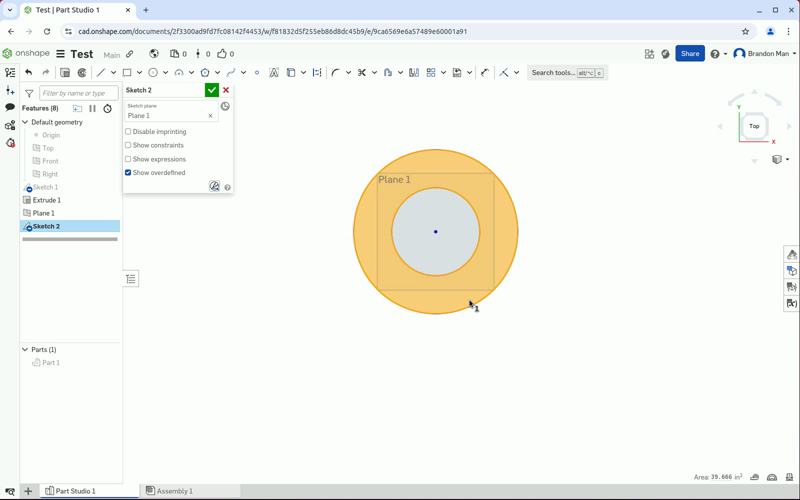
scroll(-6)
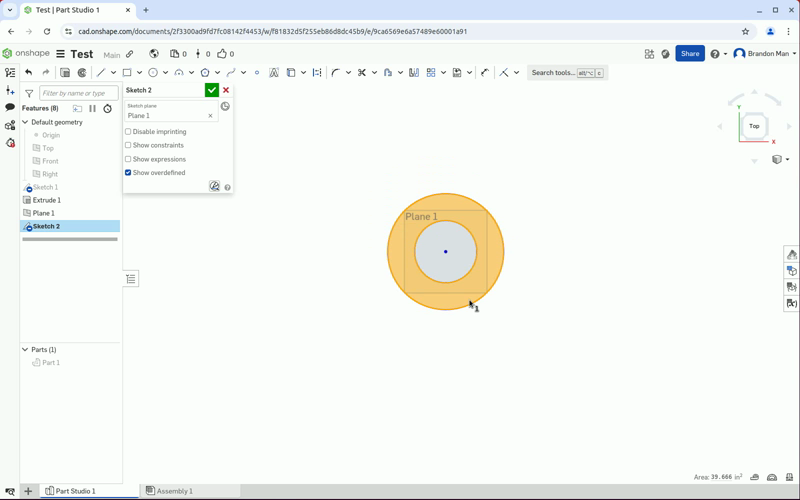
scroll(-6)
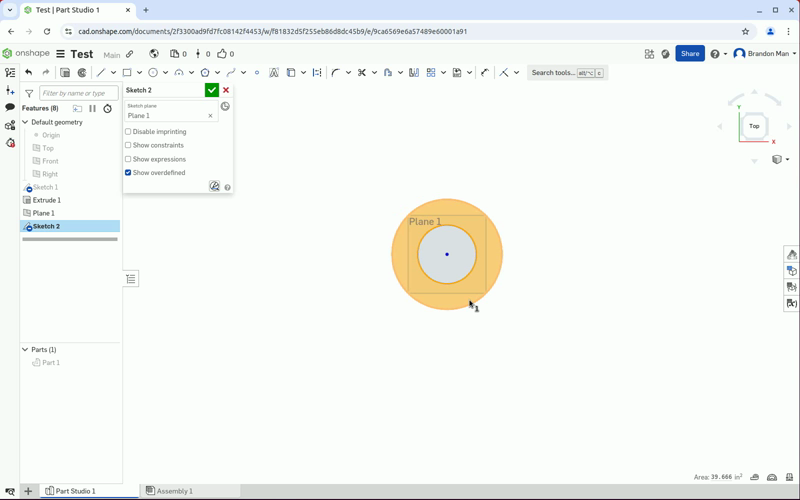
scroll(-6)
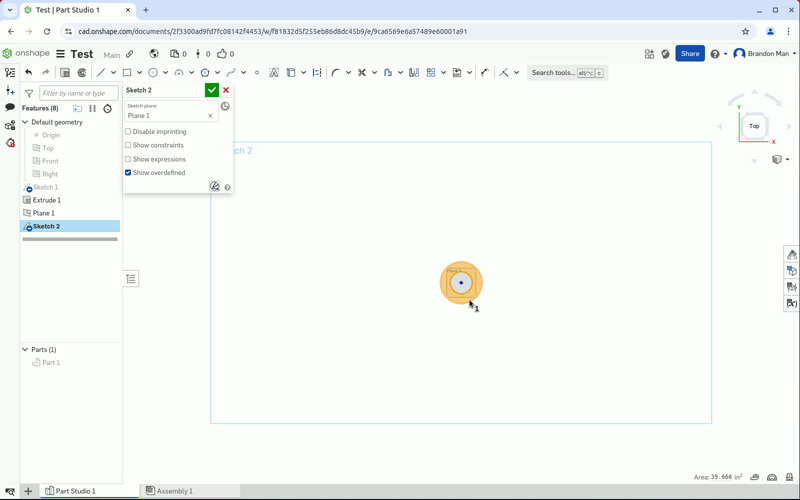
mouse_move(73, 352)
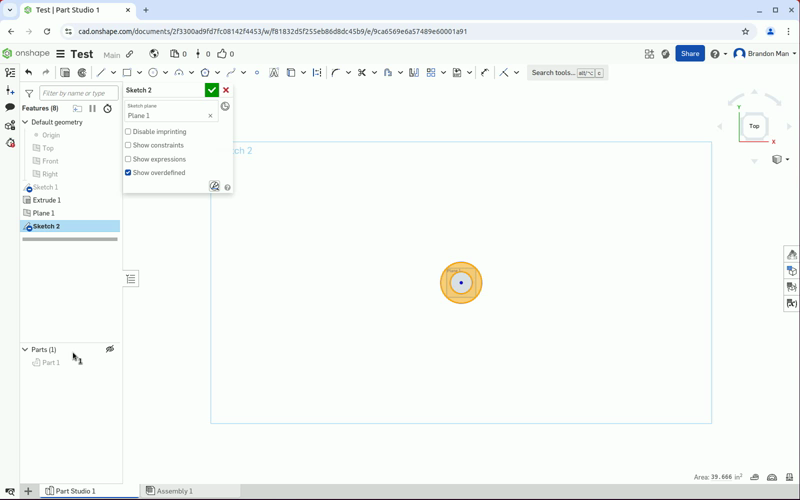
key(shift+y)
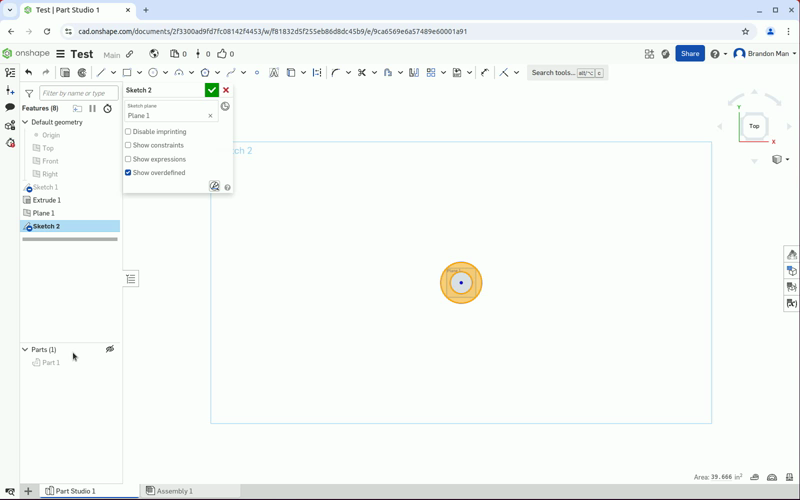
key(shift+e)
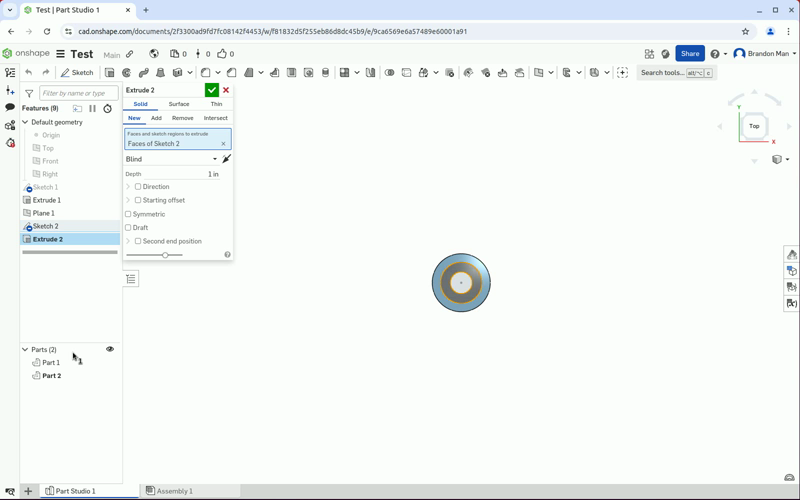
mouse_move(143, 106)
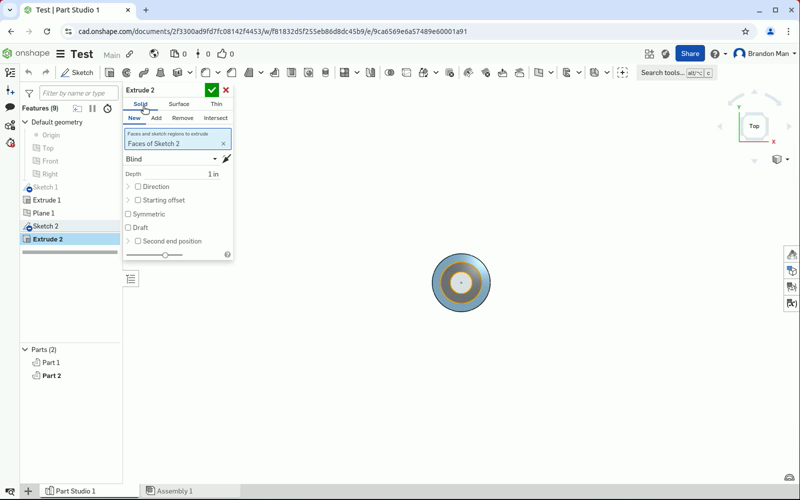
click(143, 106)
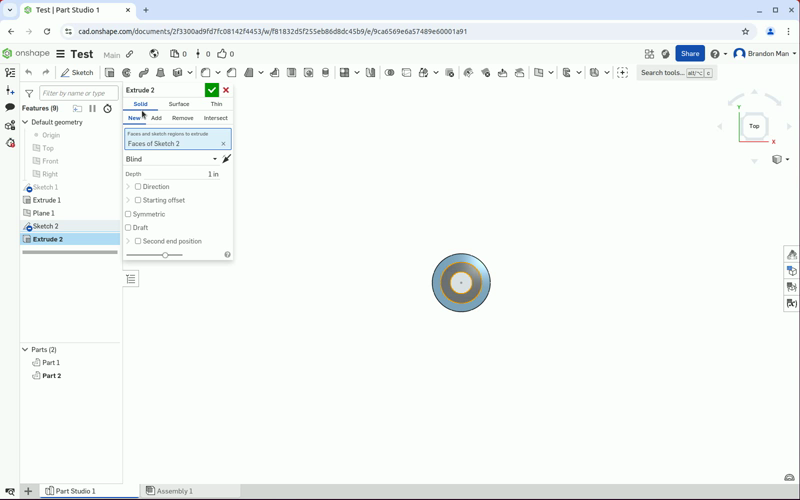
mouse_move(137, 120)
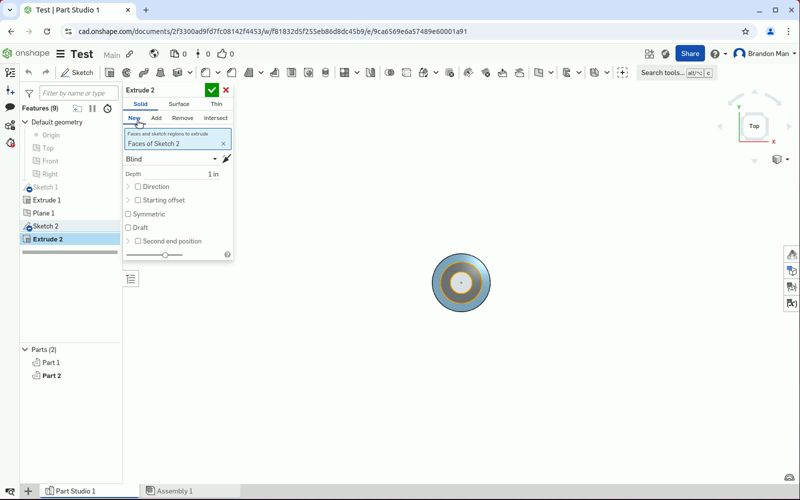
click(137, 120)
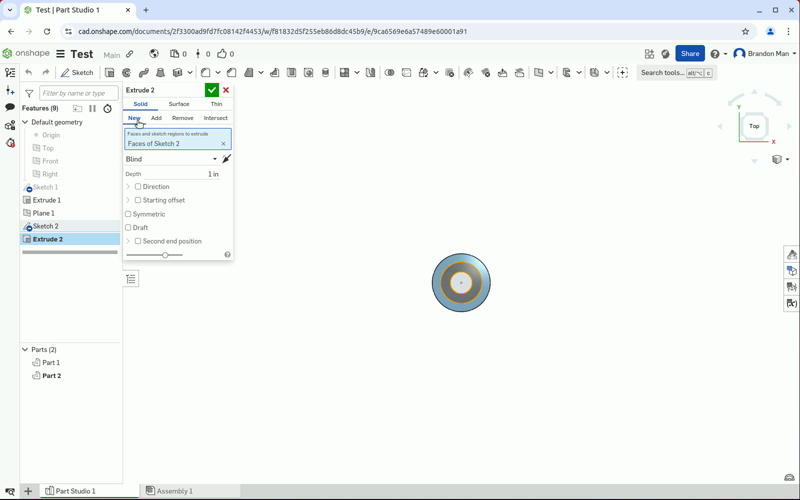
key(tab, 4)
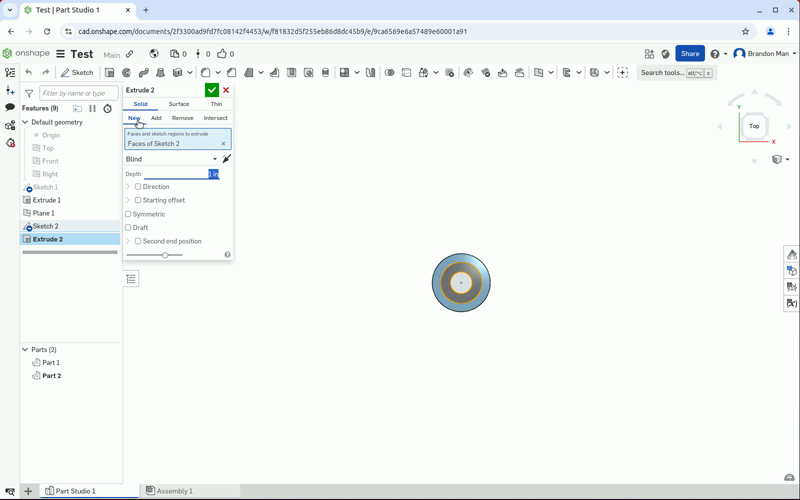
text(14.202)
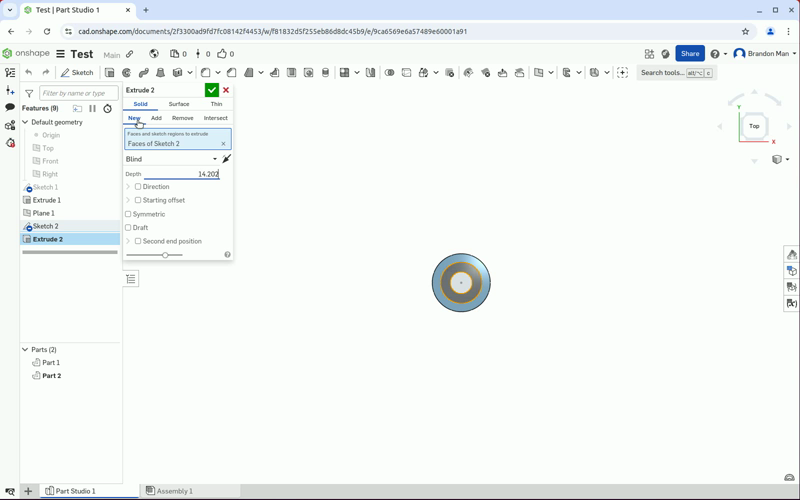
key(enter)
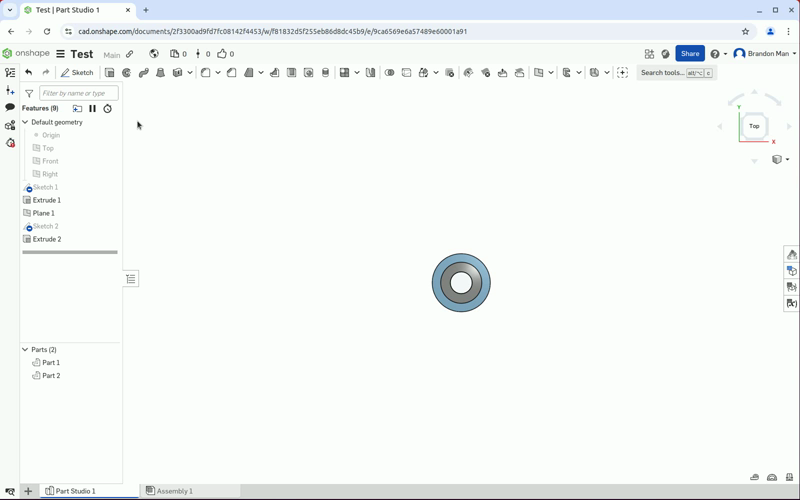
key(shift+h)
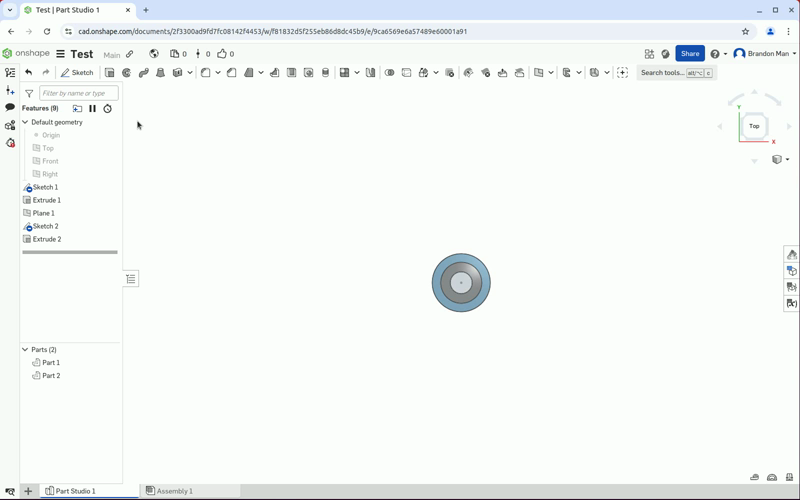
key(shift+h)
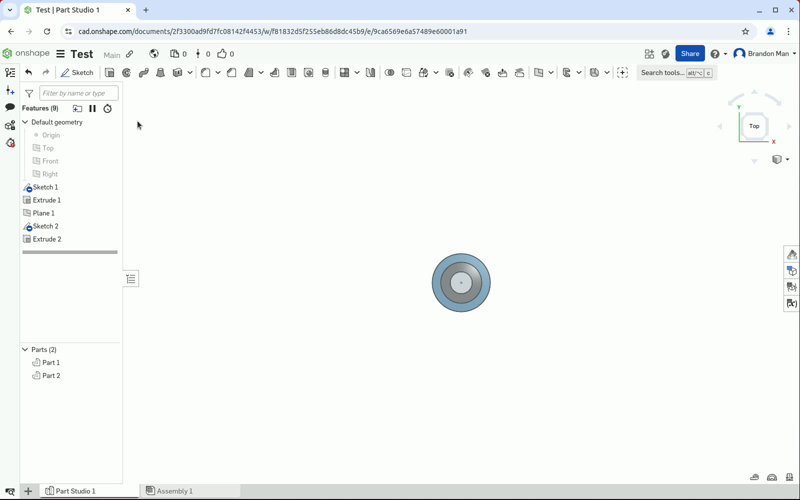
key(shift+7)
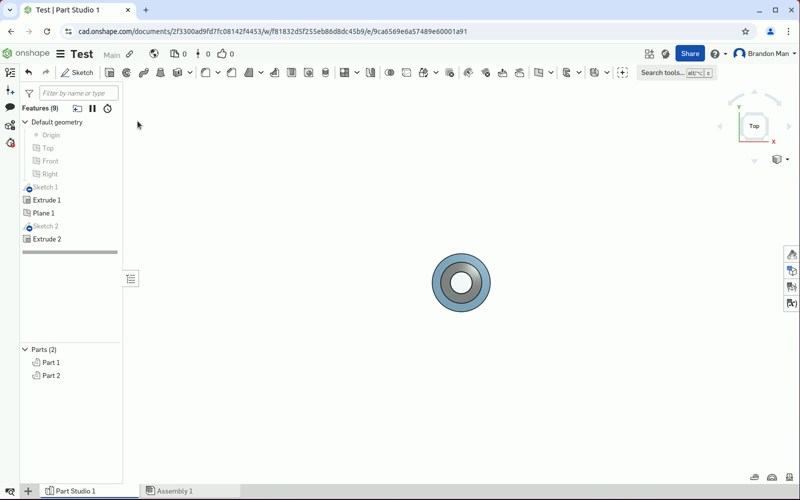
key(up, 3)
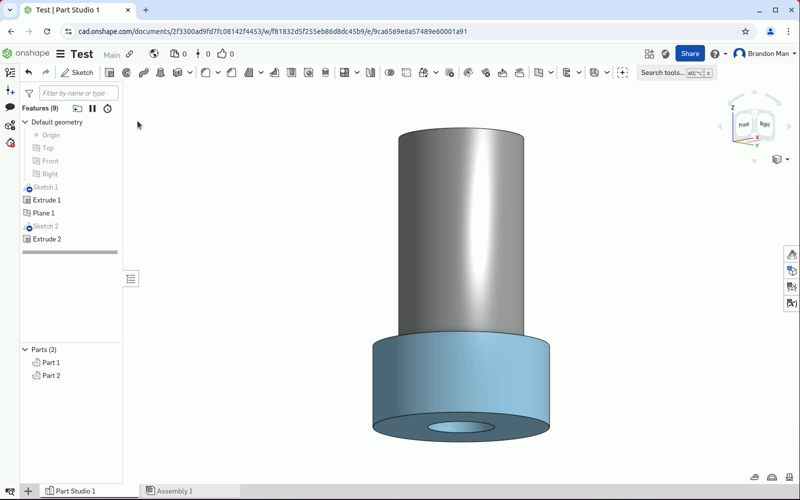
key(left, 3)
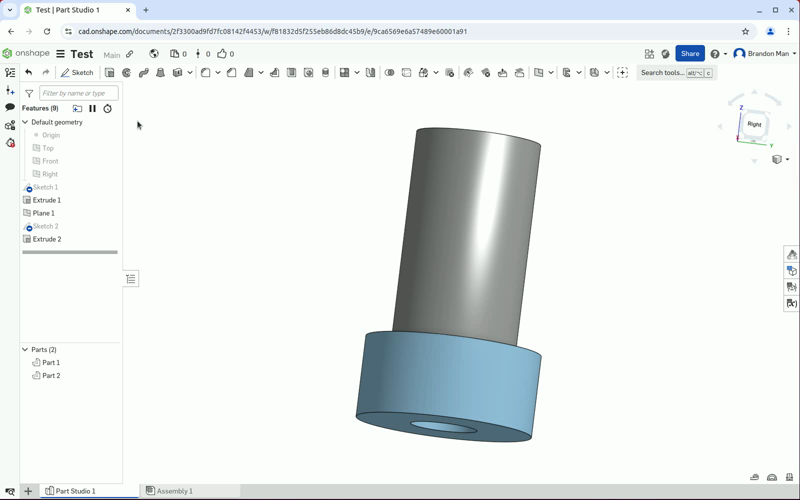
key(right, 3)
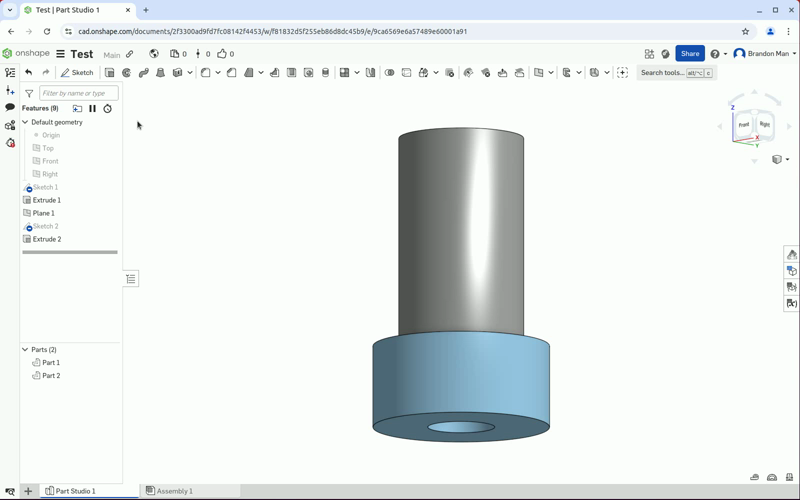
key(down, 3)
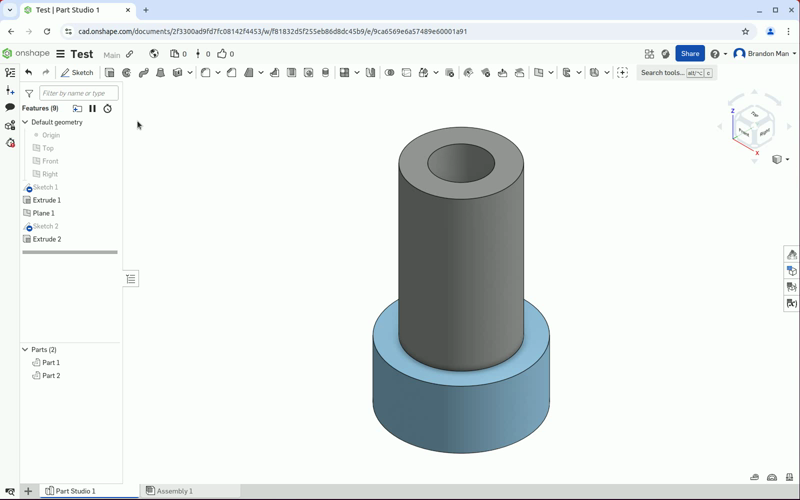
mouse_move(73, 189)
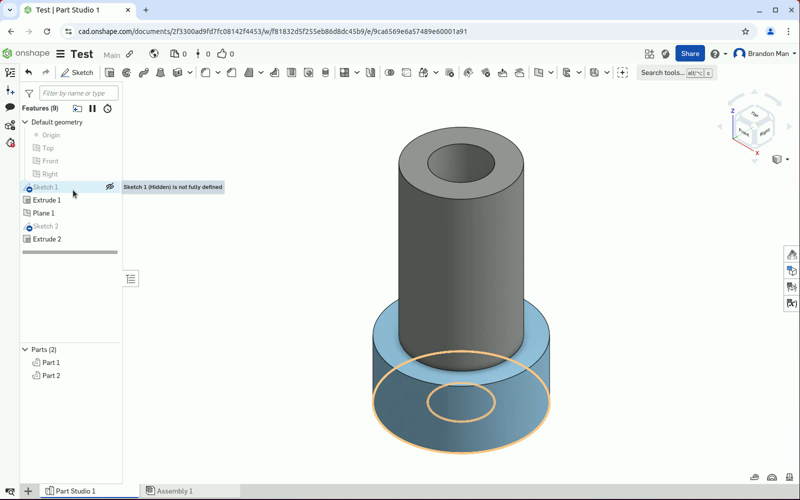
click(73, 189)